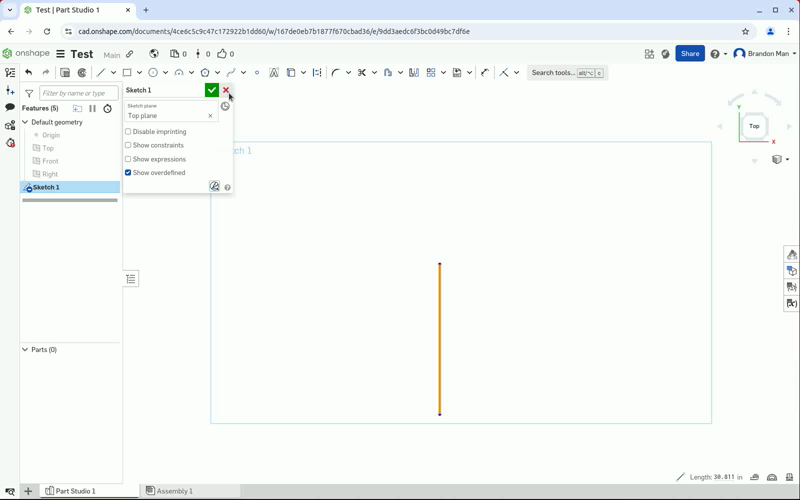
key(shift+h)
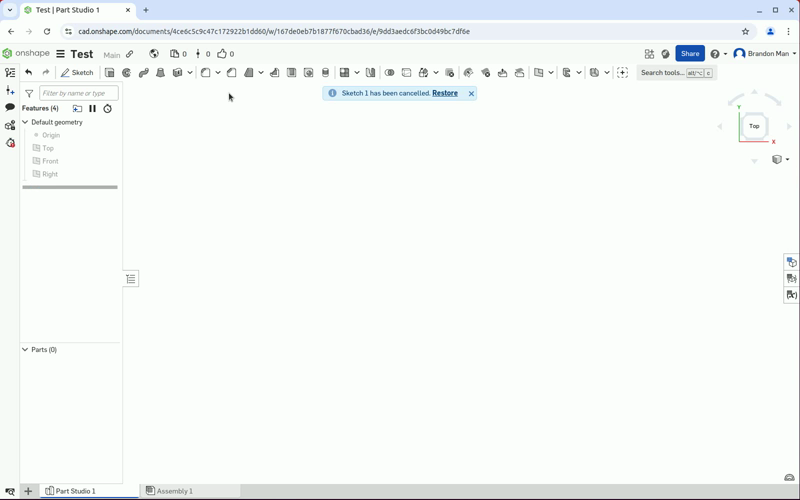
mouse_move(73, 352)
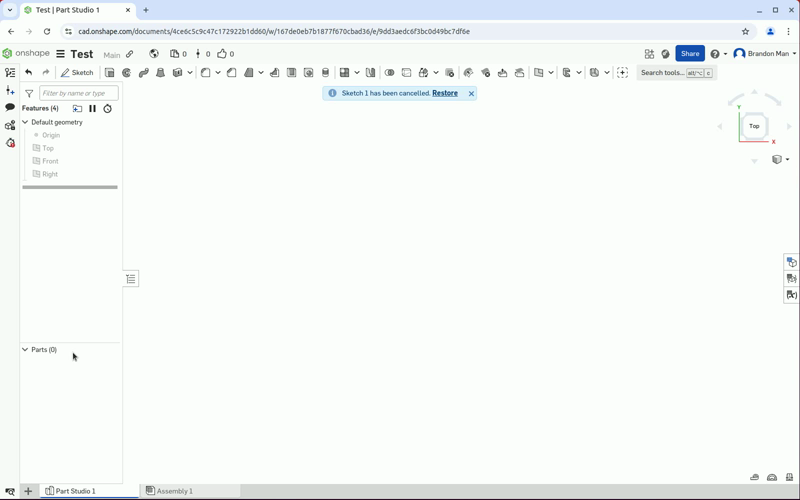
key(y)
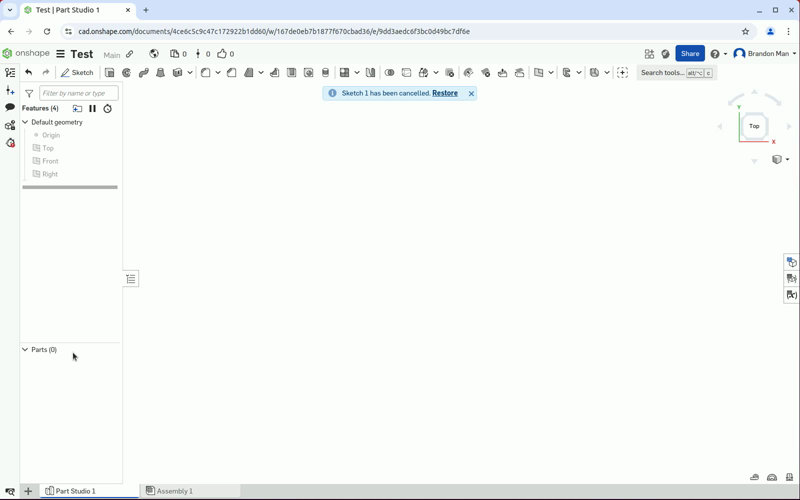
key(shift+p)
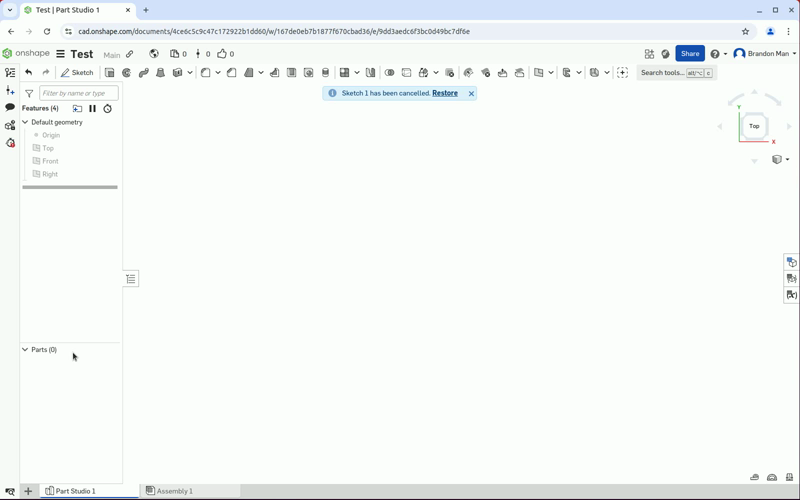
key(space)
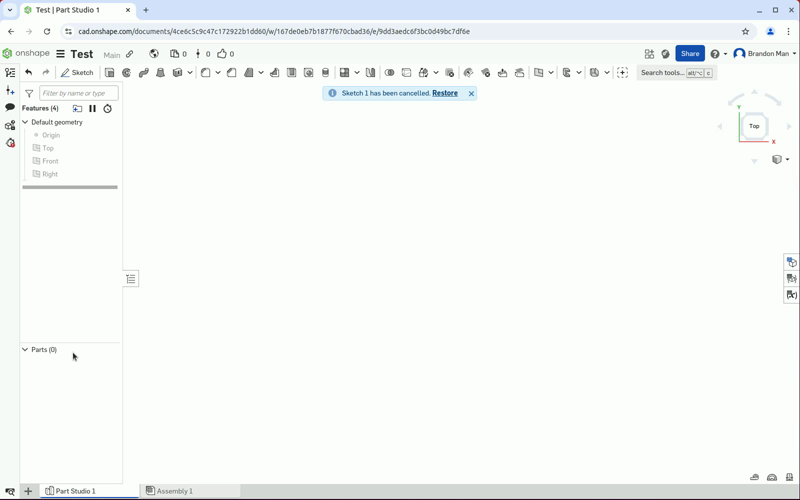
key_down(shift)
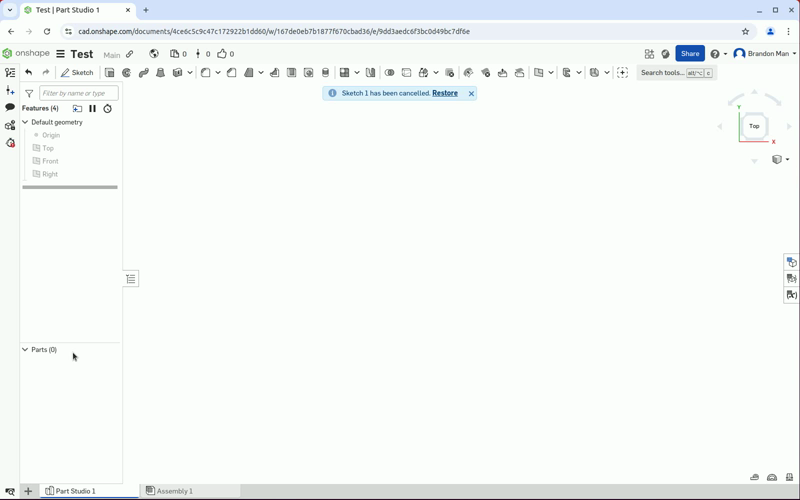
key(up)
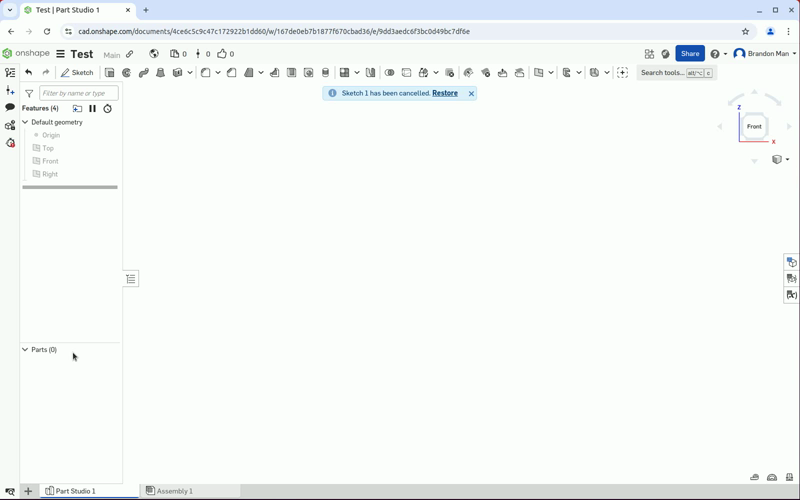
key_up(shift)
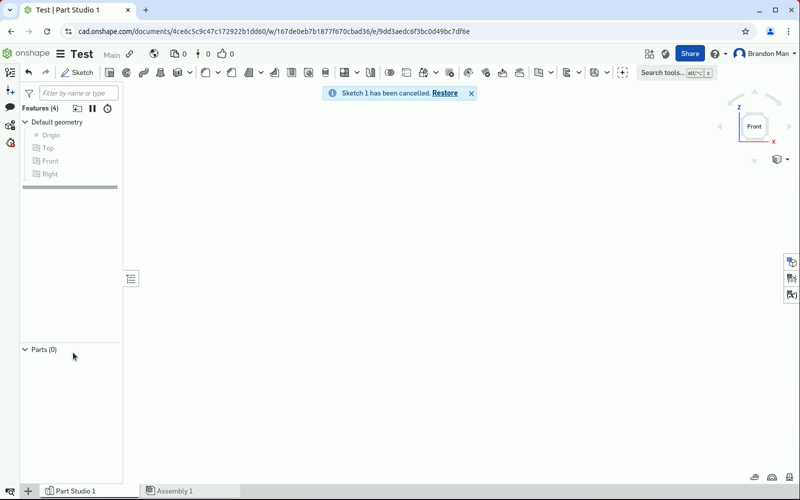
mouse_move(73, 352)
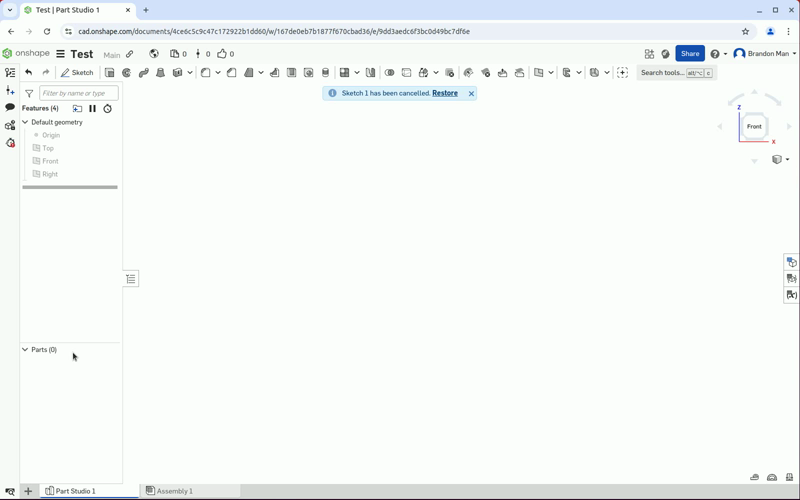
key(shift+y)
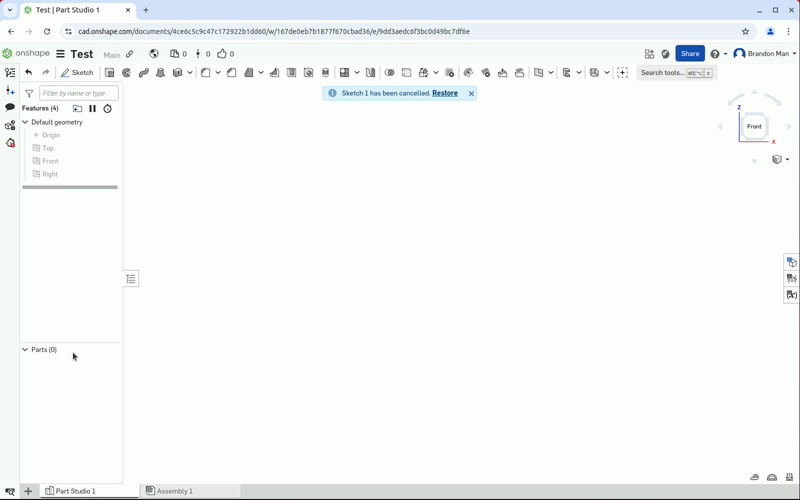
key(shift+s)
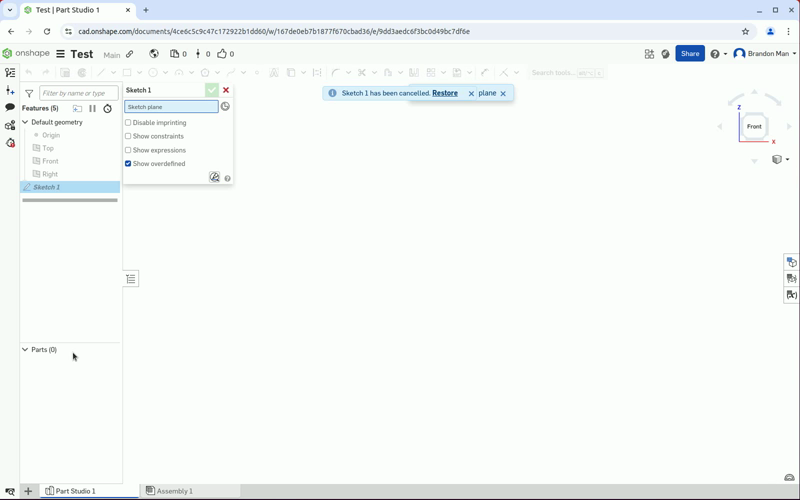
mouse_move(73, 163)
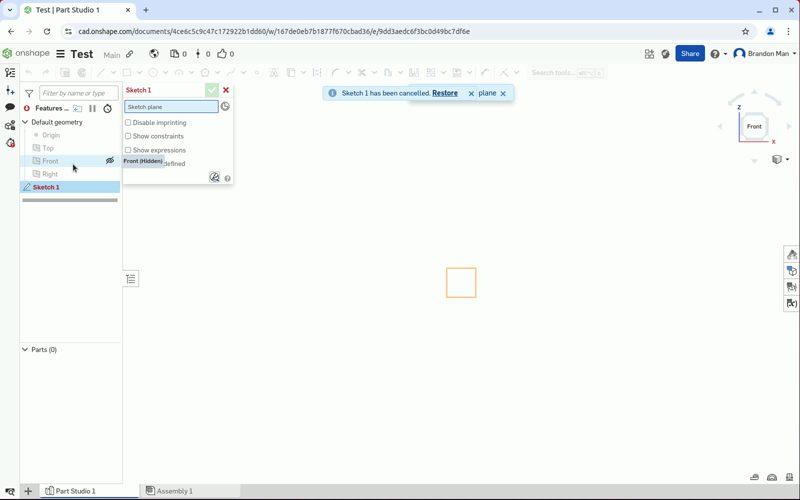
click(73, 163)
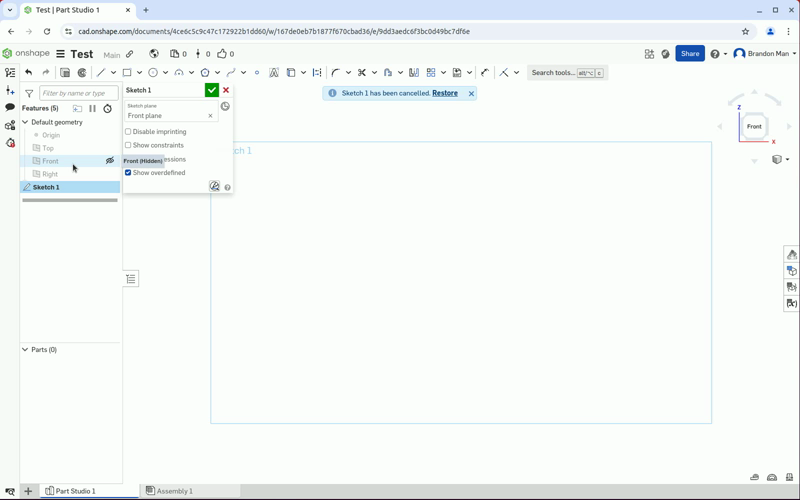
mouse_move(73, 352)
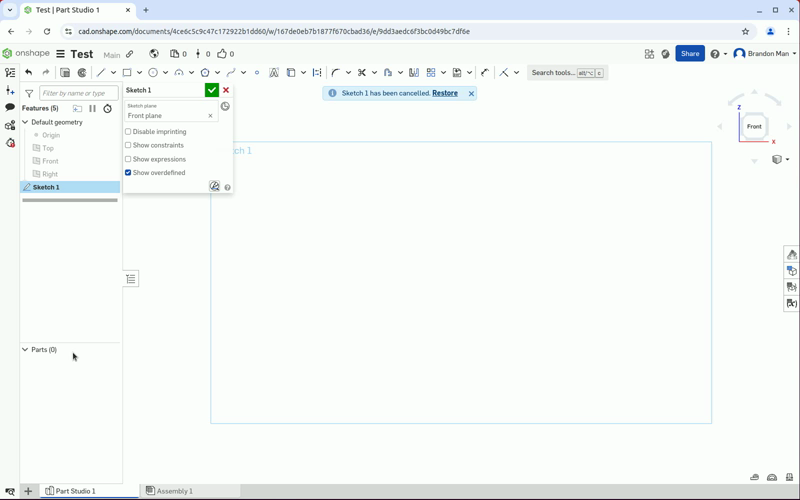
key(y)
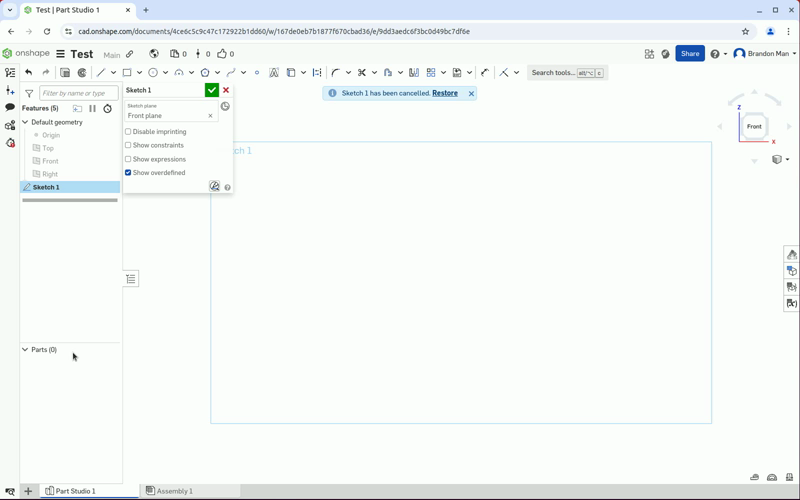
key(l)
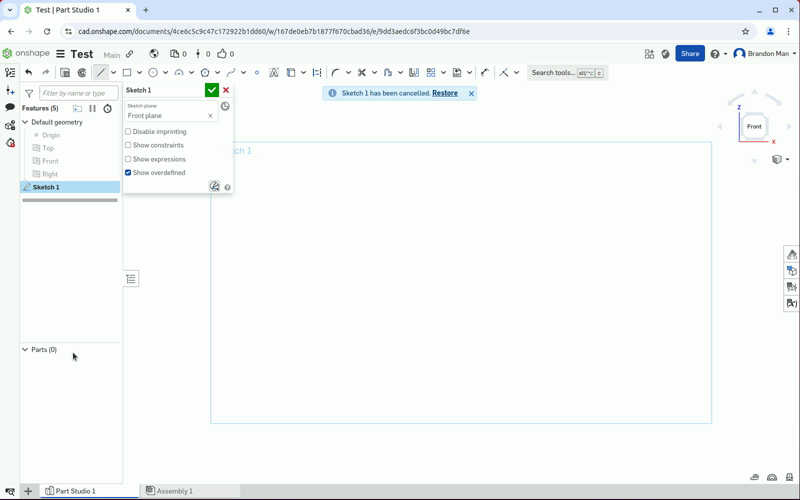
key_down(shift)
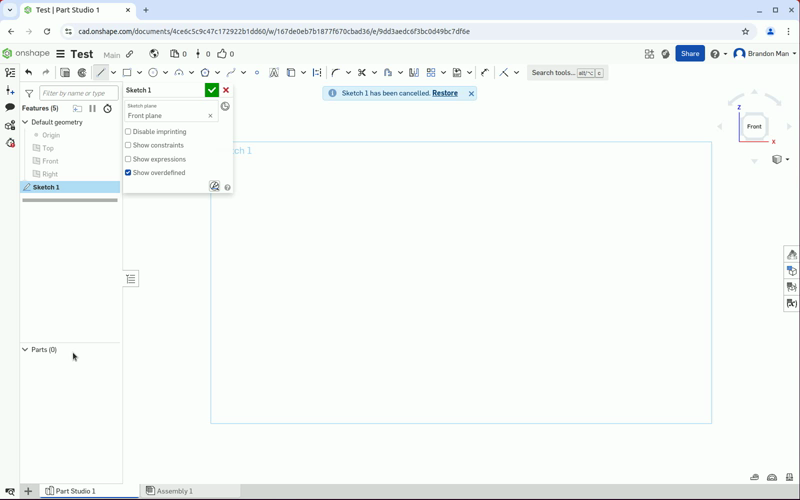
mouse_move(445, 395)
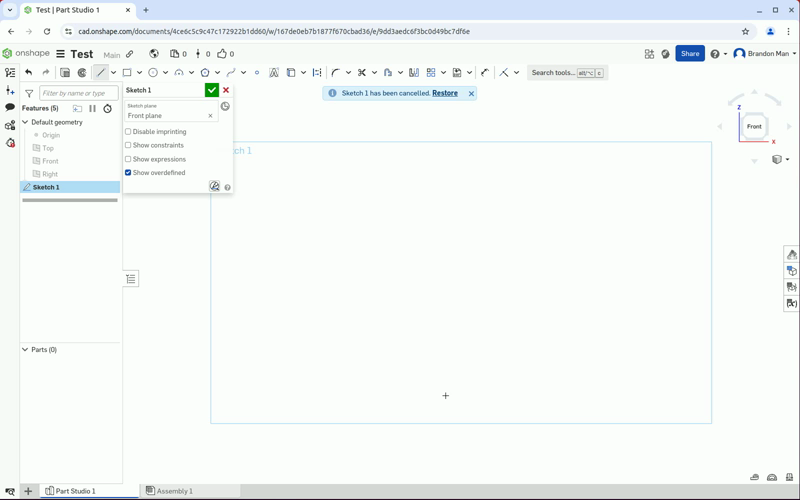
click(445, 395)
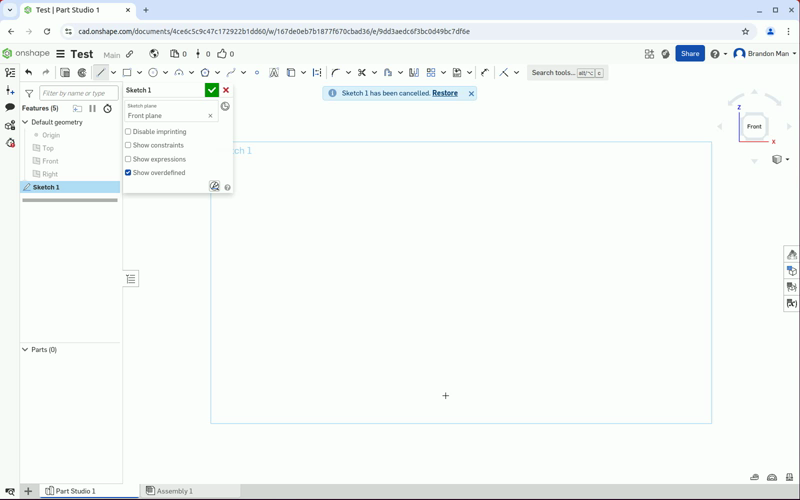
key_up(shift)
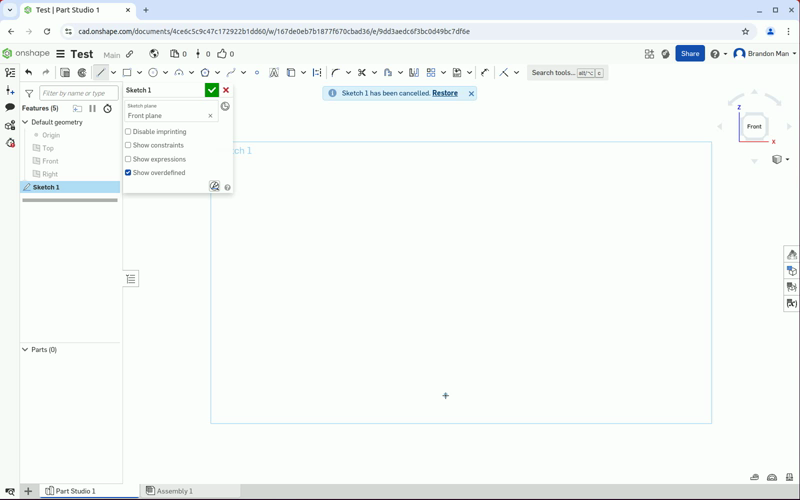
key_down(shift)
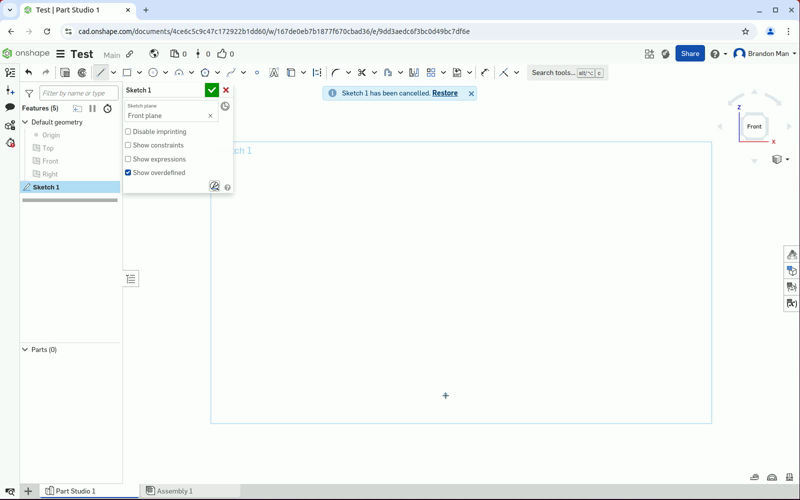
mouse_move(475, 395)
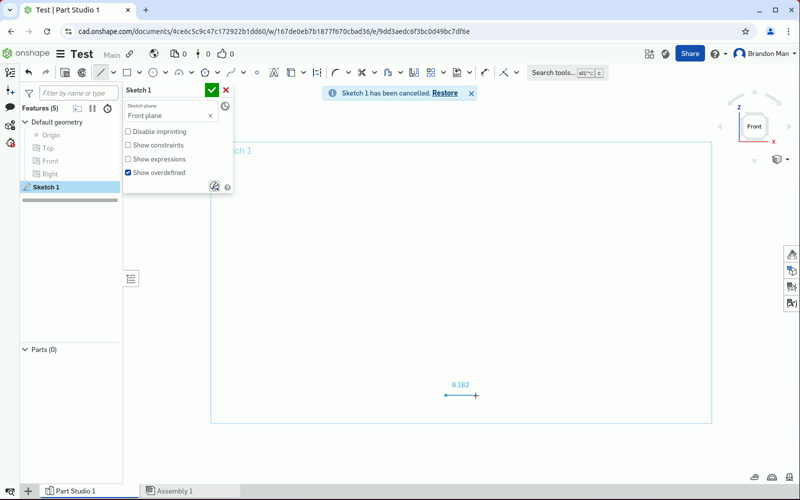
mouse_move(478, 395)
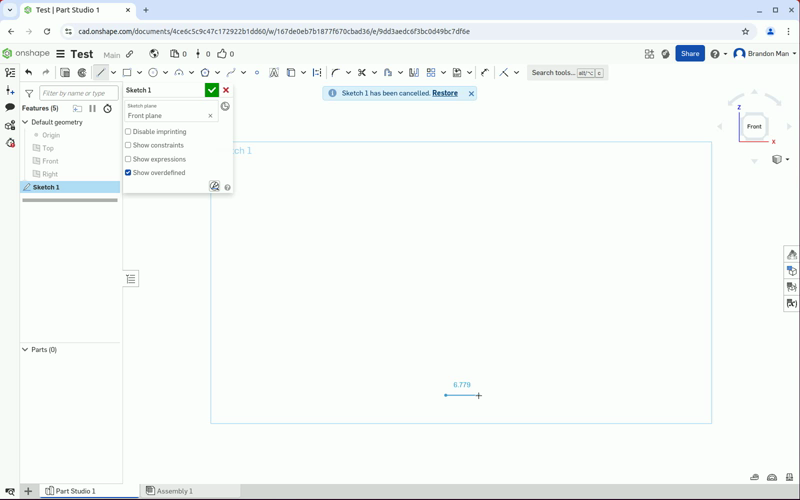
click(478, 395)
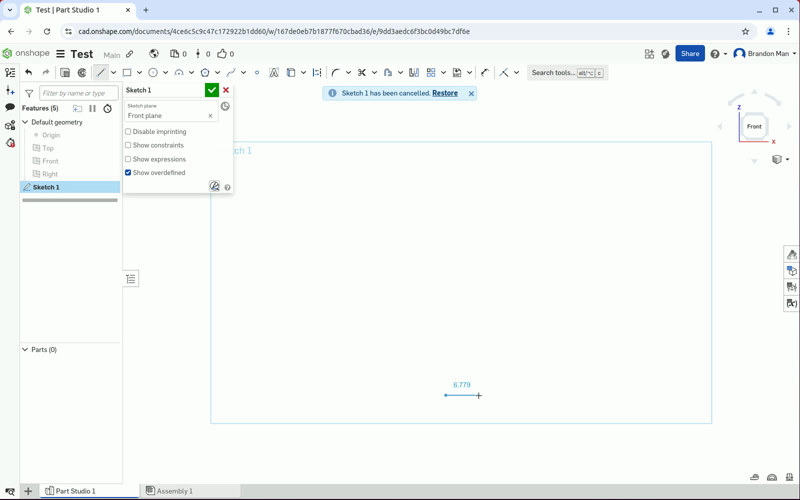
key_up(shift)
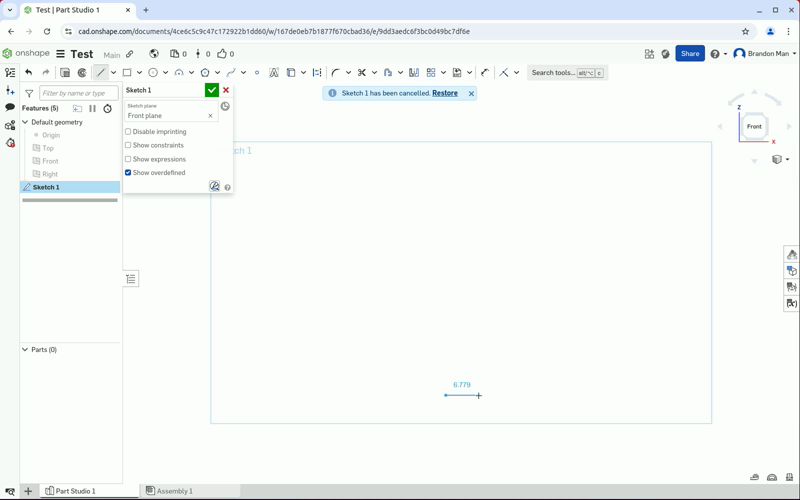
key_down(shift)
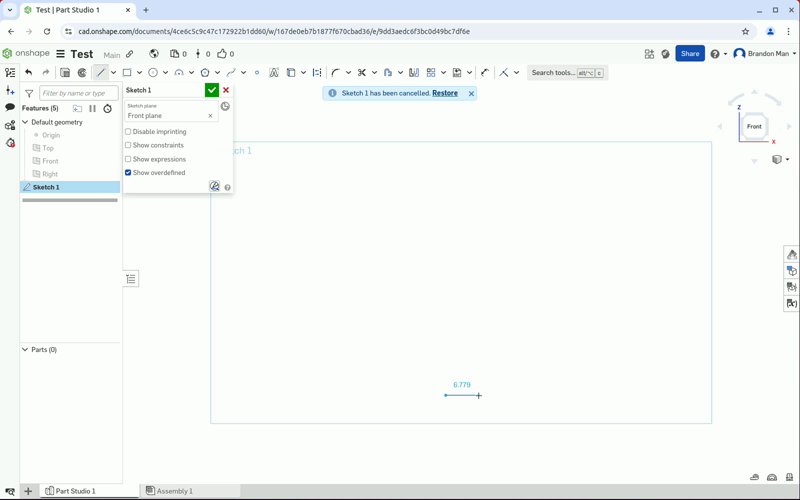
mouse_move(478, 171)
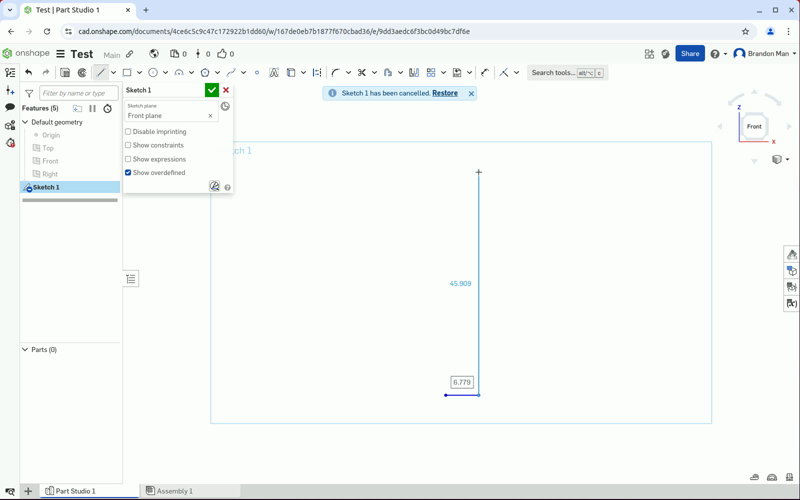
click(478, 171)
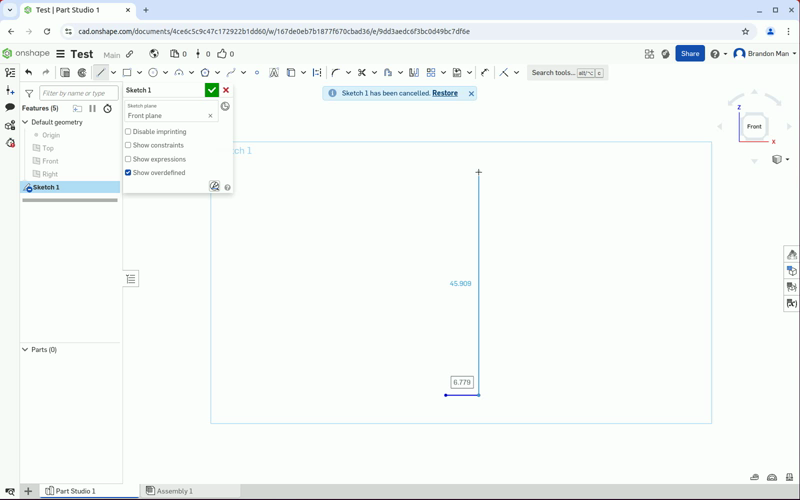
key_up(shift)
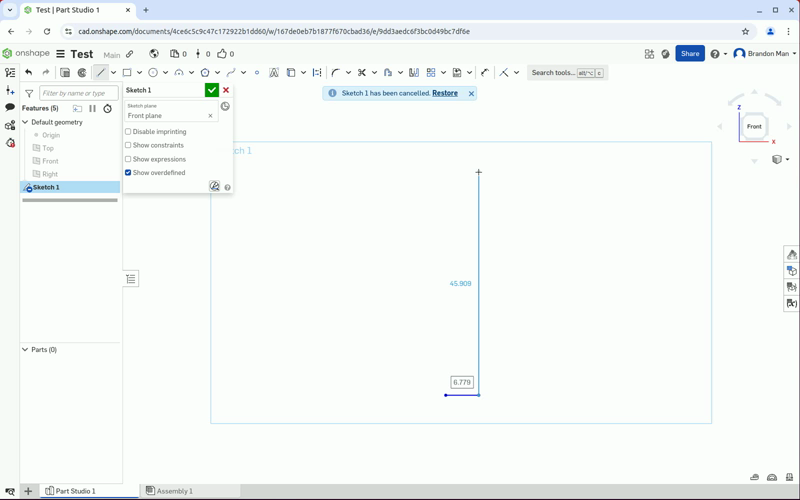
key_down(shift)
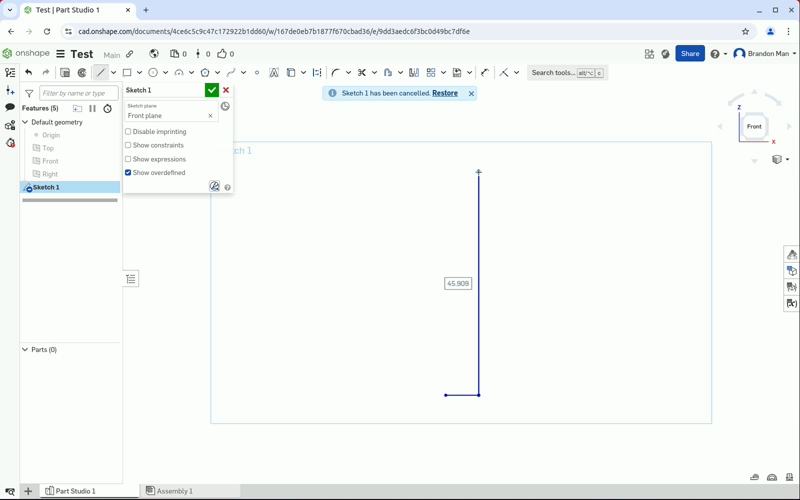
mouse_move(508, 171)
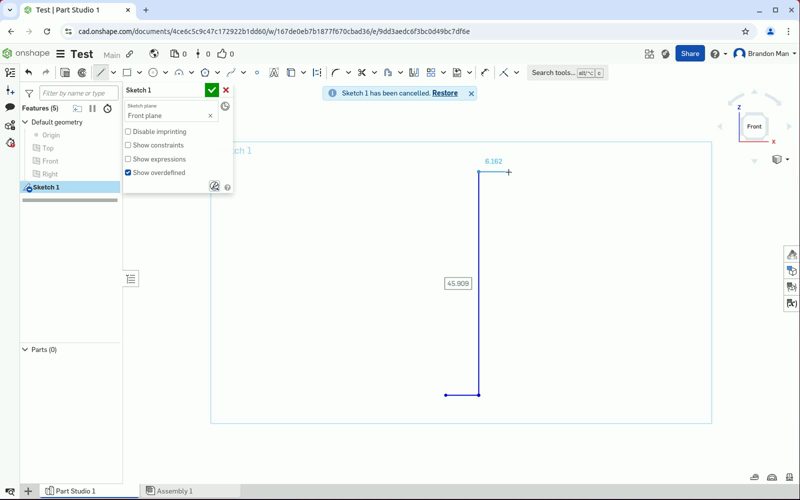
mouse_move(445, 171)
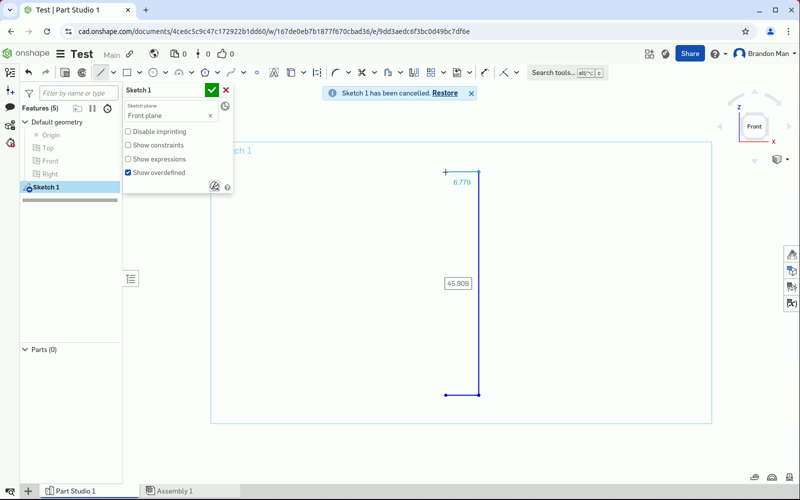
click(445, 171)
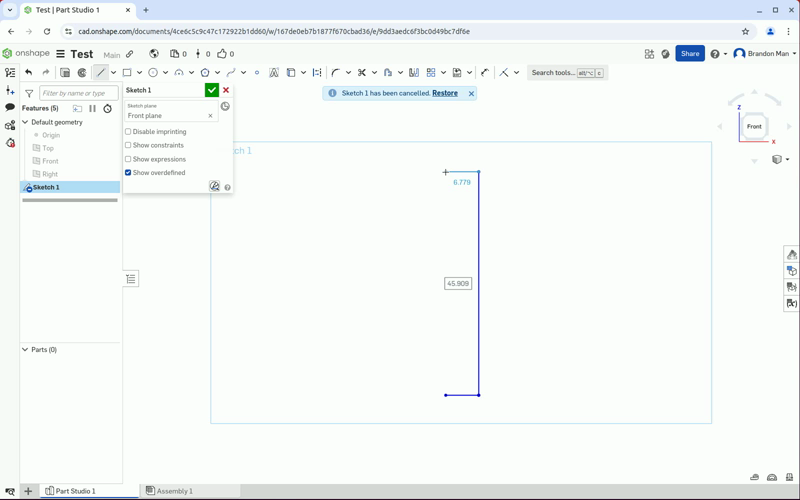
key_up(shift)
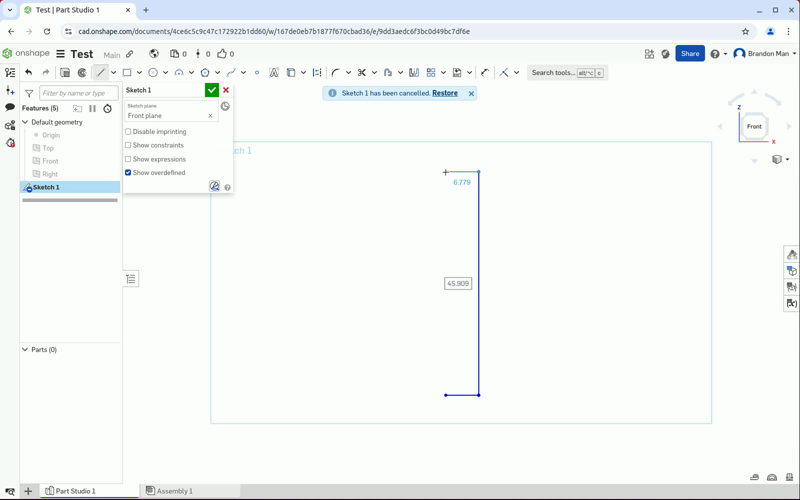
key_down(shift)
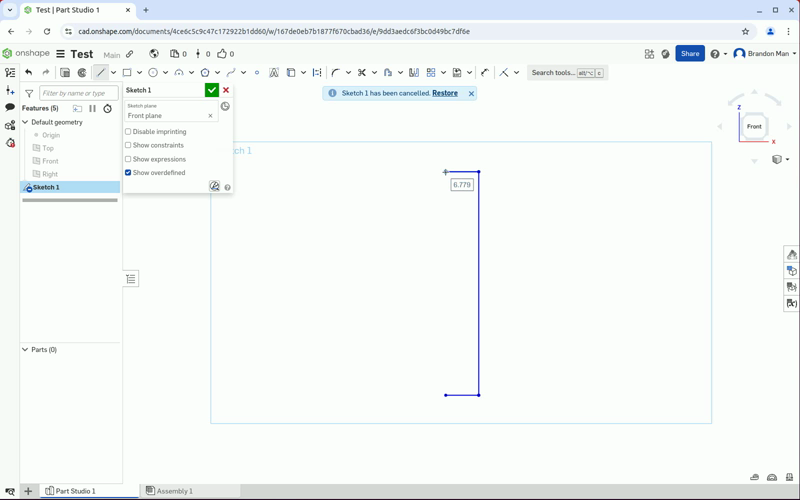
mouse_move(445, 395)
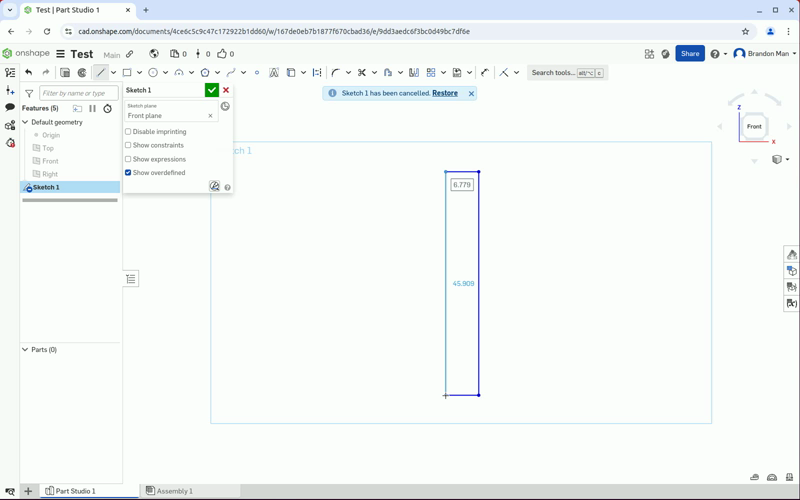
key_up(shift)
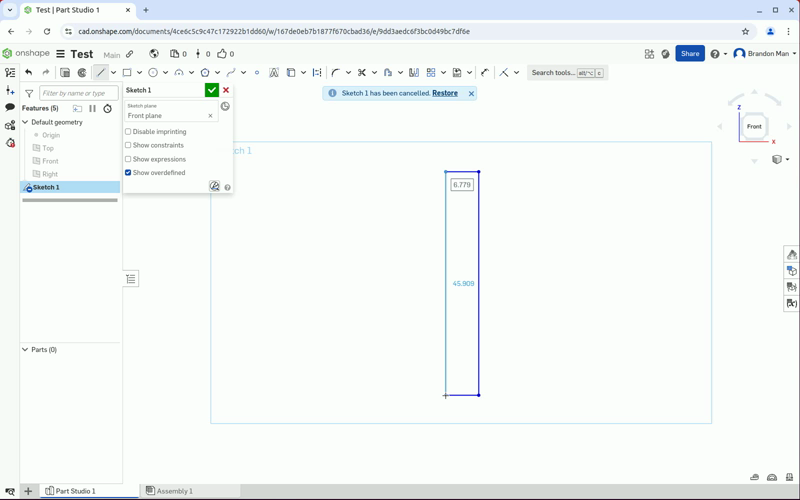
click(445, 395)
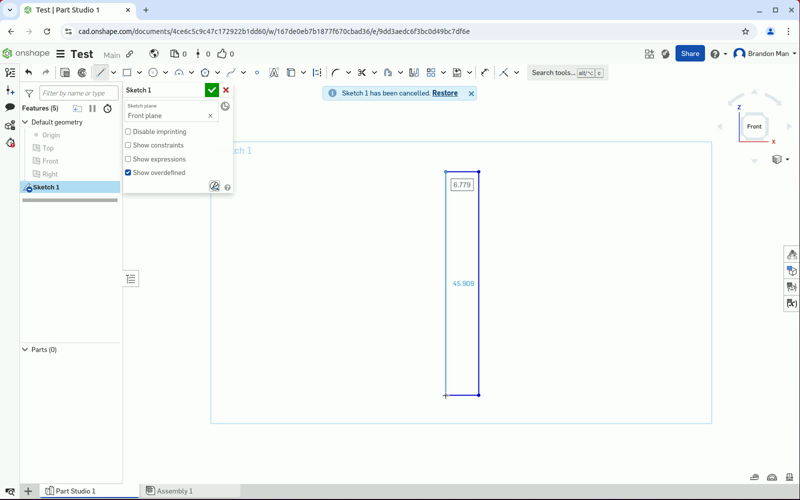
key(esc)
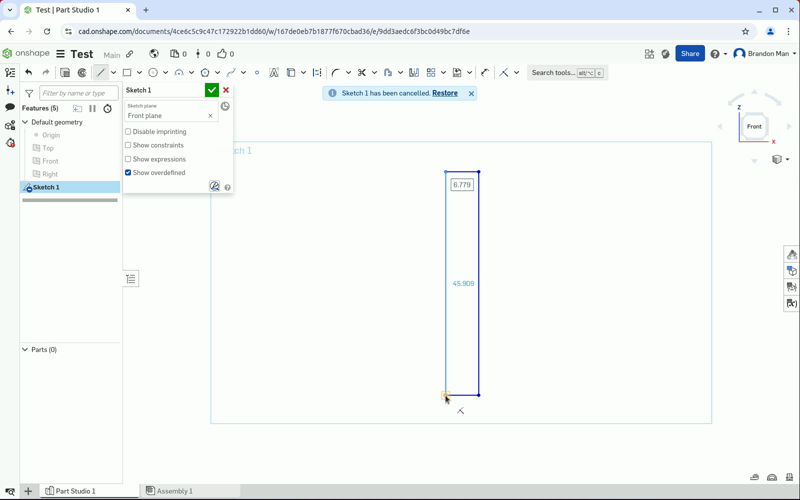
mouse_move(465, 259)
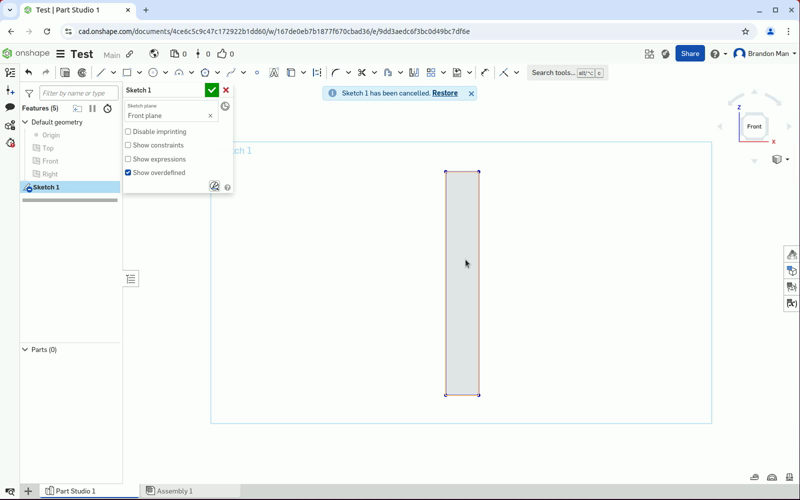
click(465, 259)
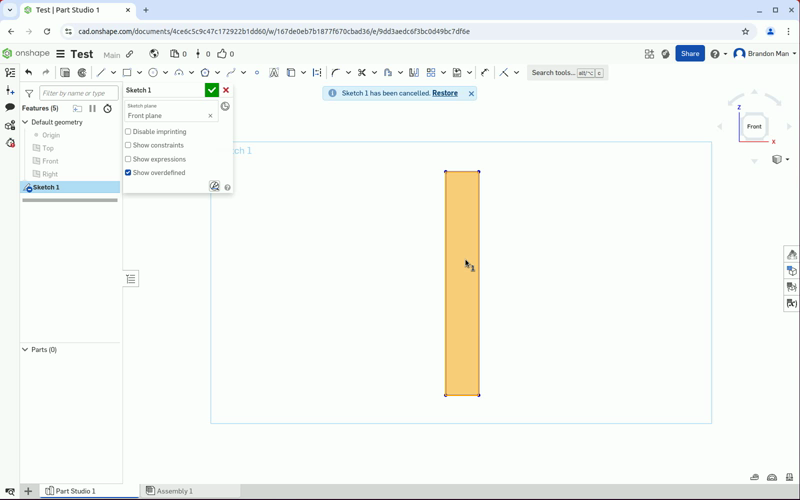
mouse_move(73, 352)
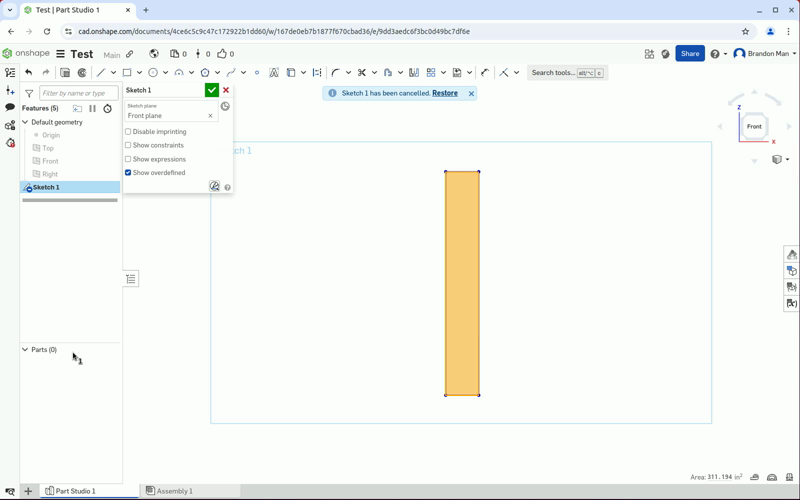
key(shift+y)
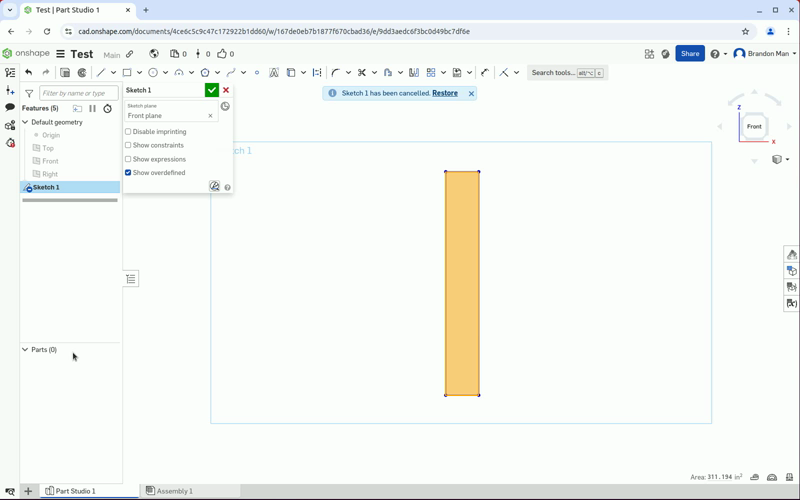
key(shift+e)
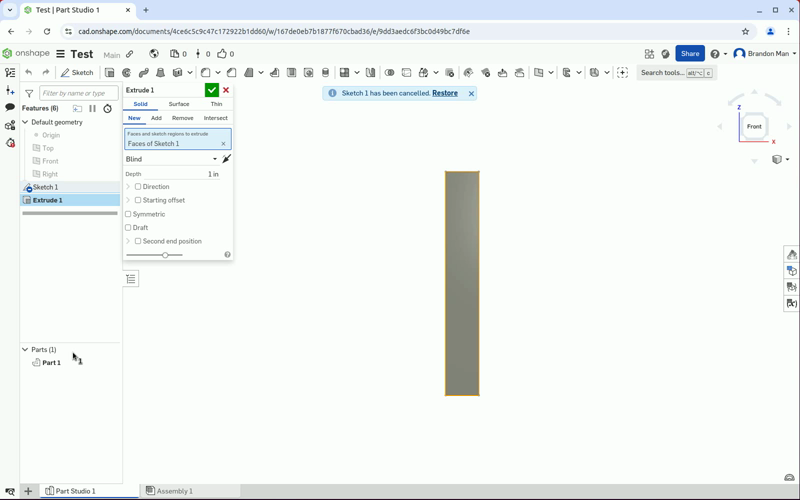
mouse_move(143, 106)
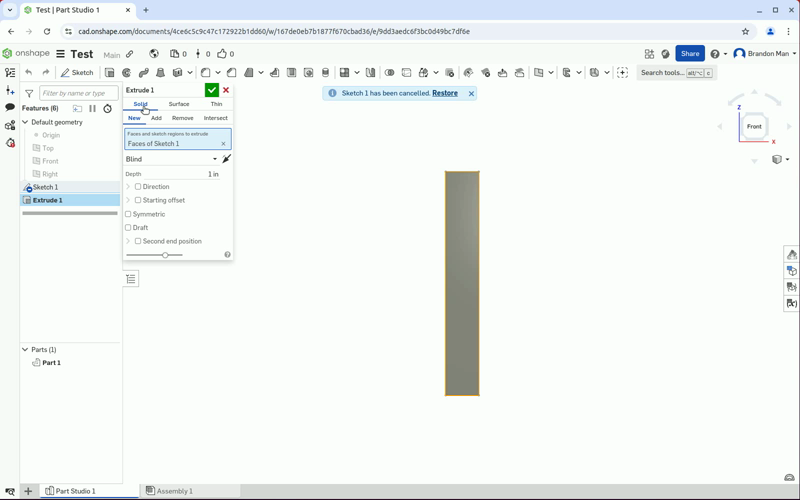
click(143, 106)
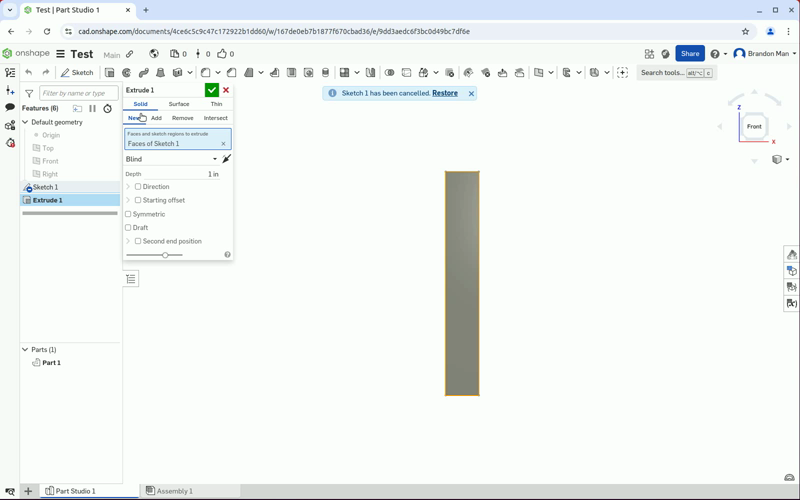
mouse_move(137, 120)
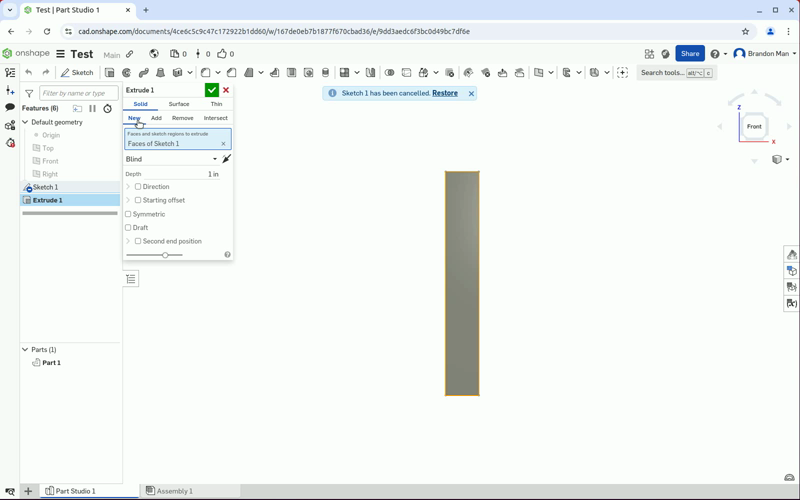
click(137, 120)
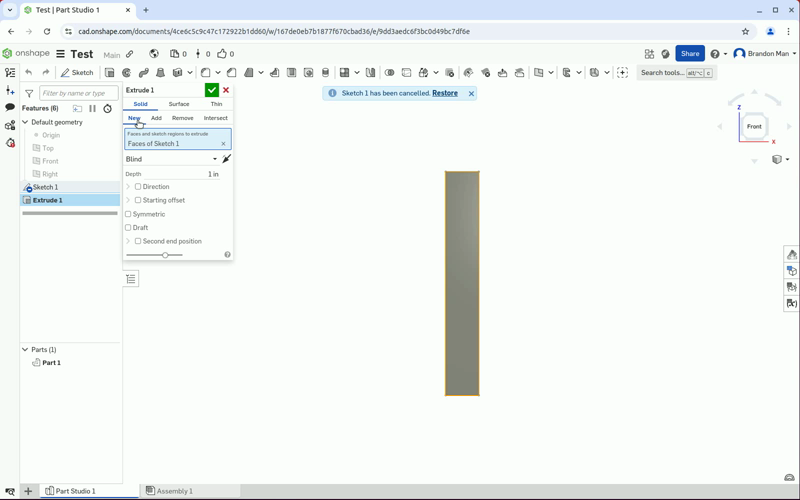
key(tab, 4)
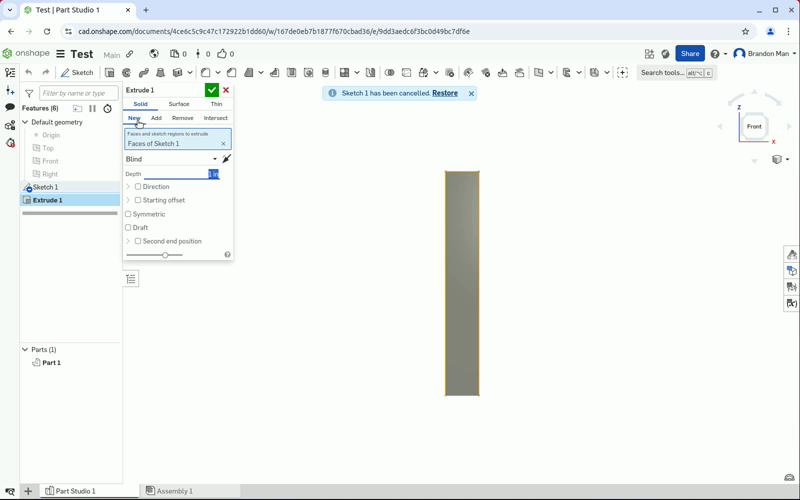
text(3.851)
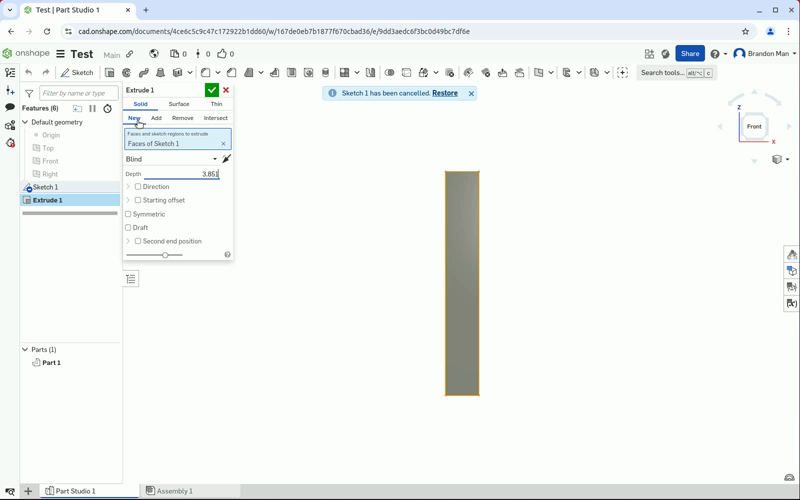
key(enter)
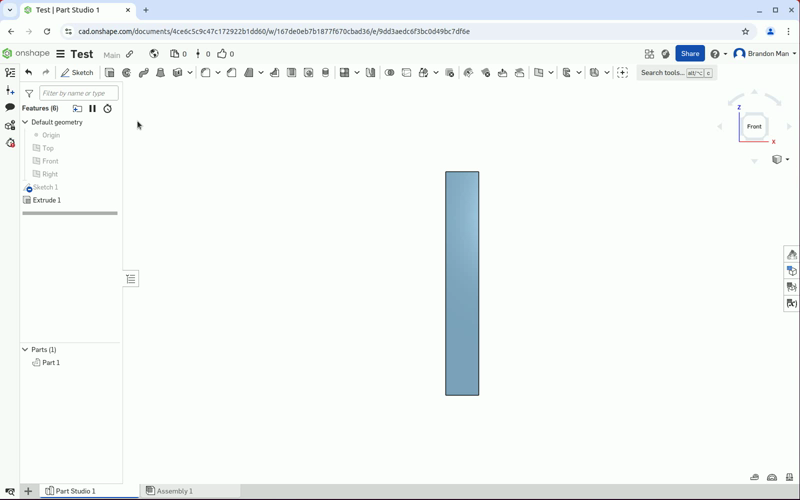
key(shift+h)
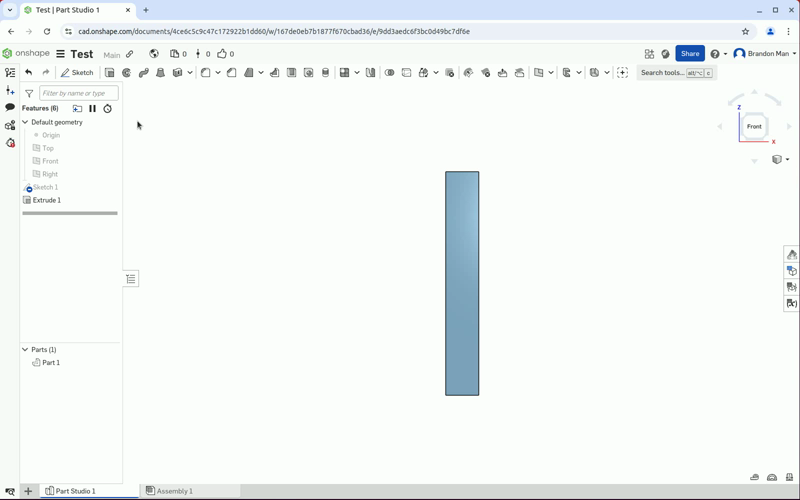
key(shift+h)
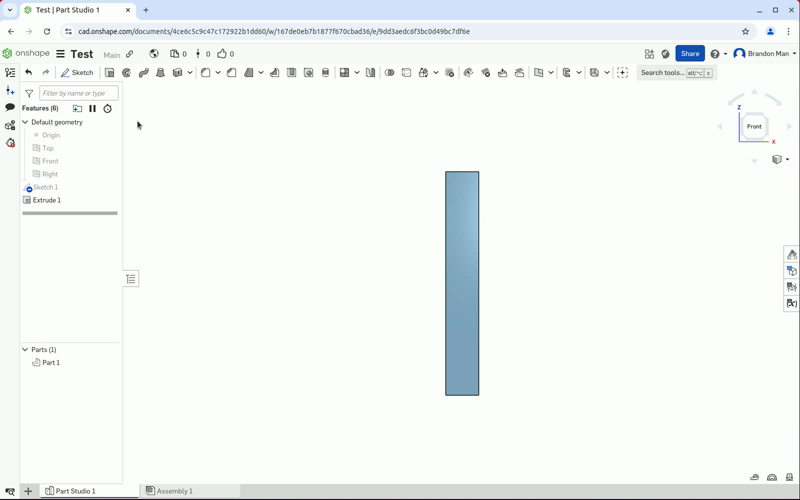
mouse_move(73, 189)
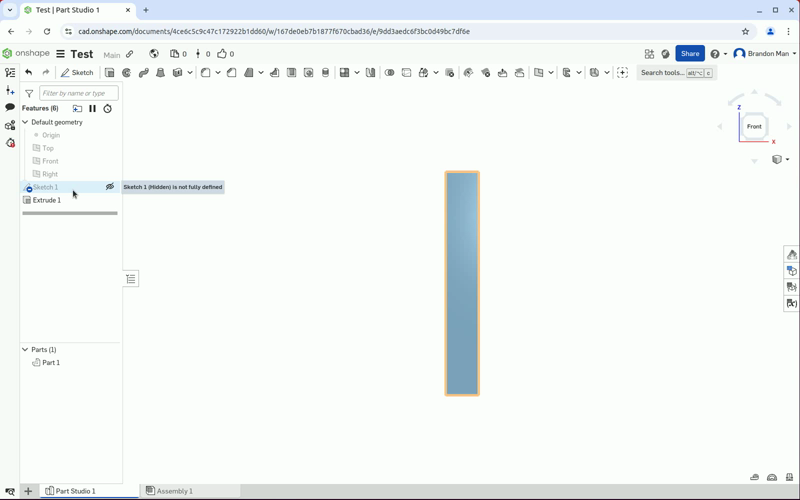
click(73, 189)
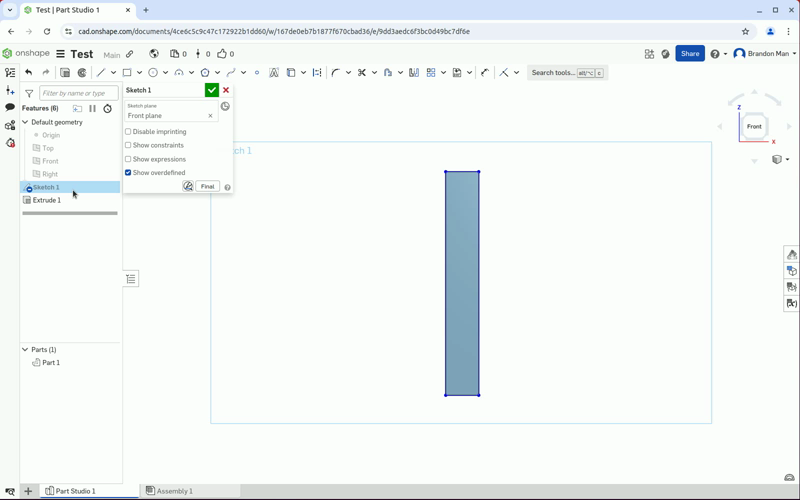
mouse_move(229, 92)
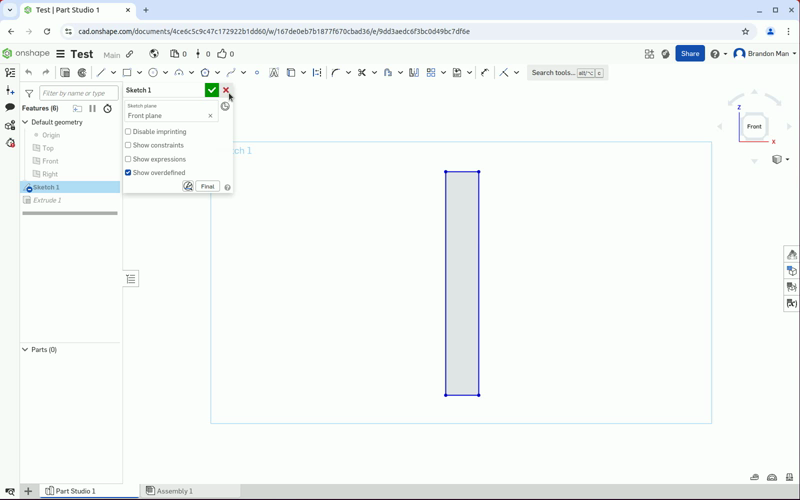
click(229, 92)
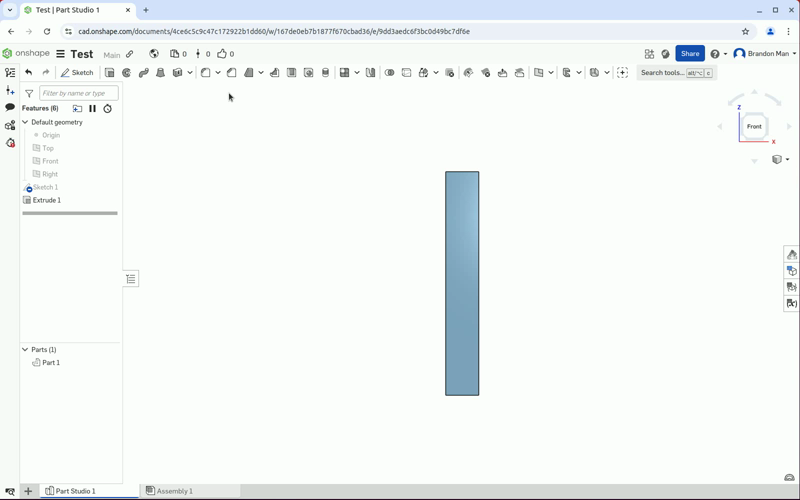
mouse_move(541, 75)
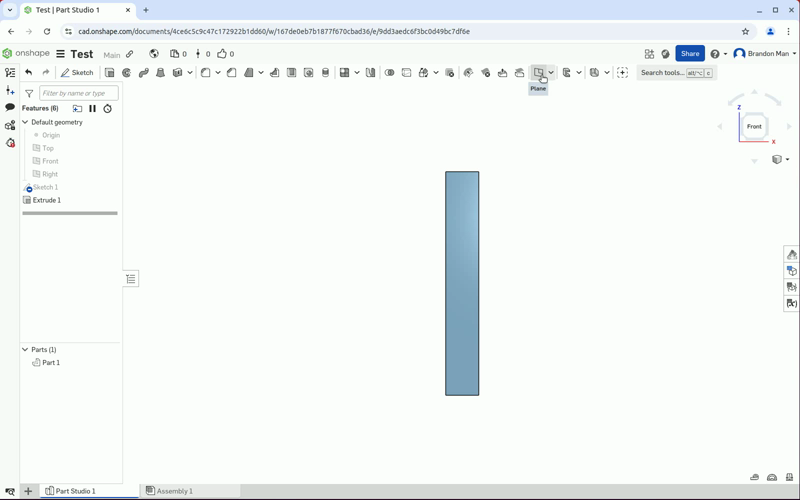
click(541, 75)
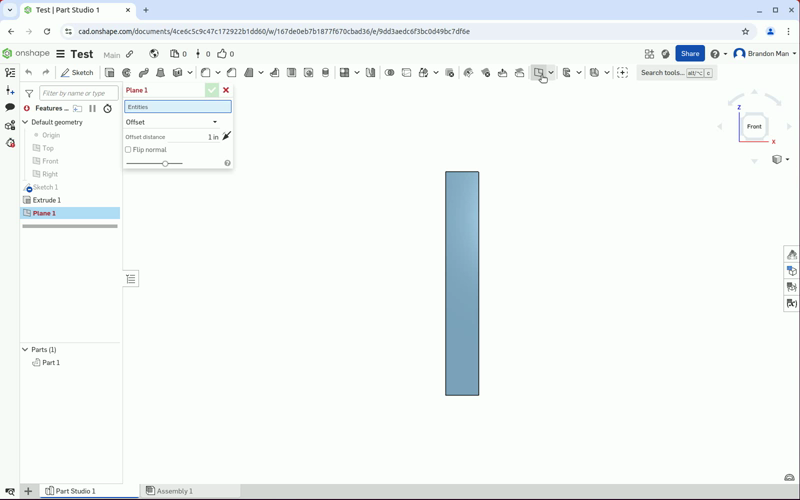
mouse_move(73, 163)
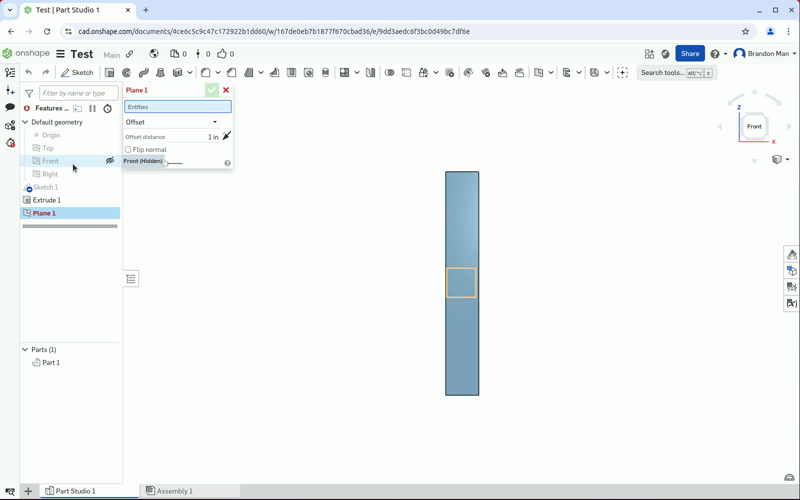
click(73, 163)
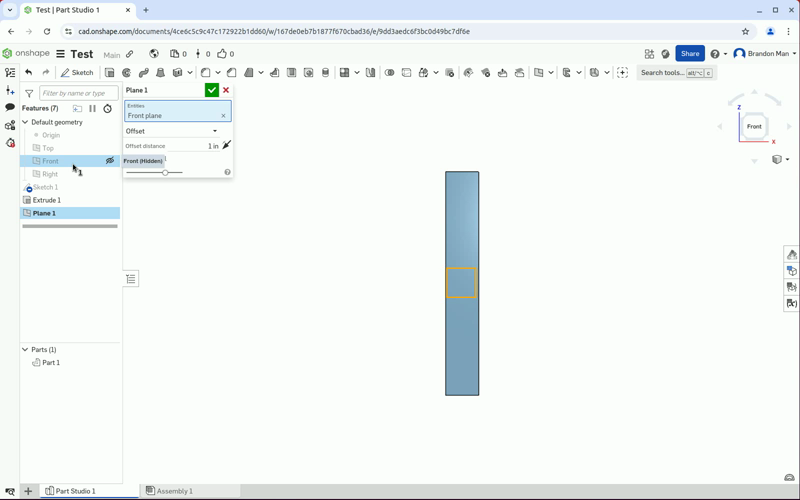
key(tab, 2)
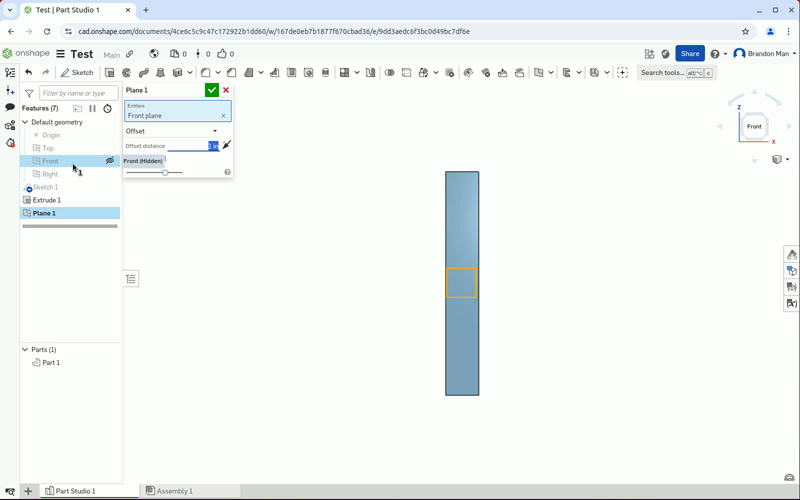
text(3.851)
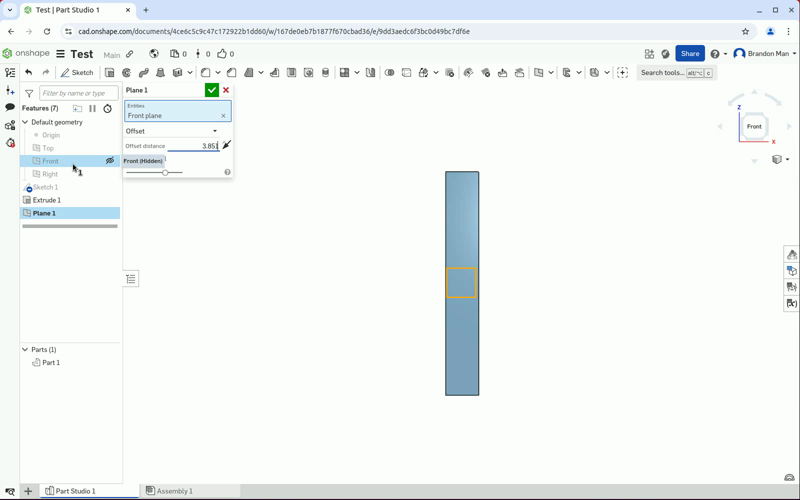
key(enter, 2)
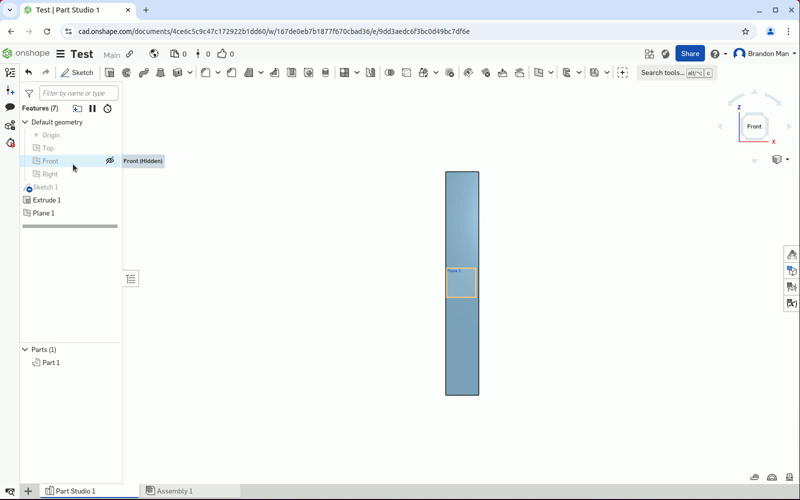
key(shift+s)
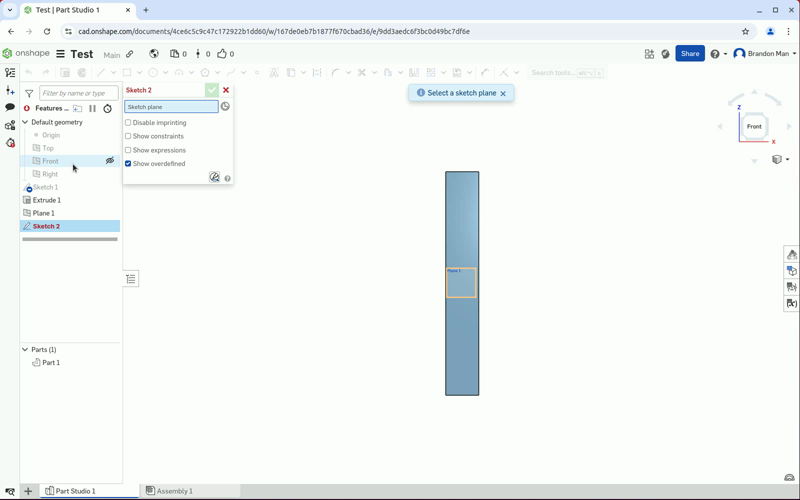
mouse_move(73, 215)
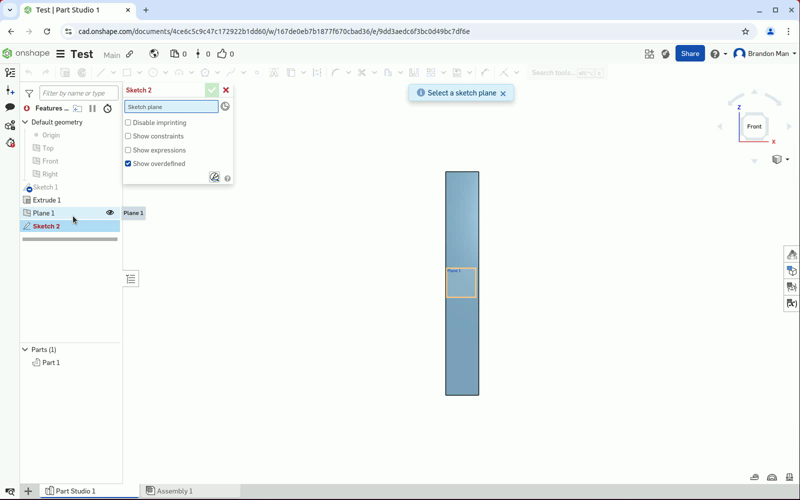
click(73, 215)
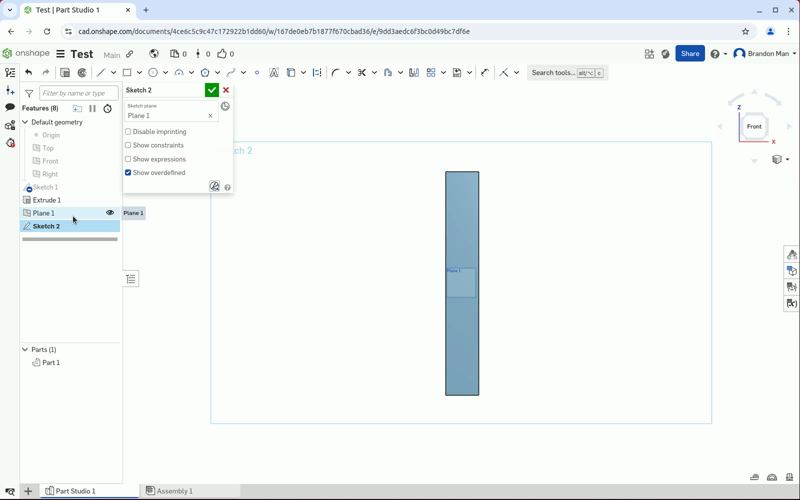
mouse_move(73, 352)
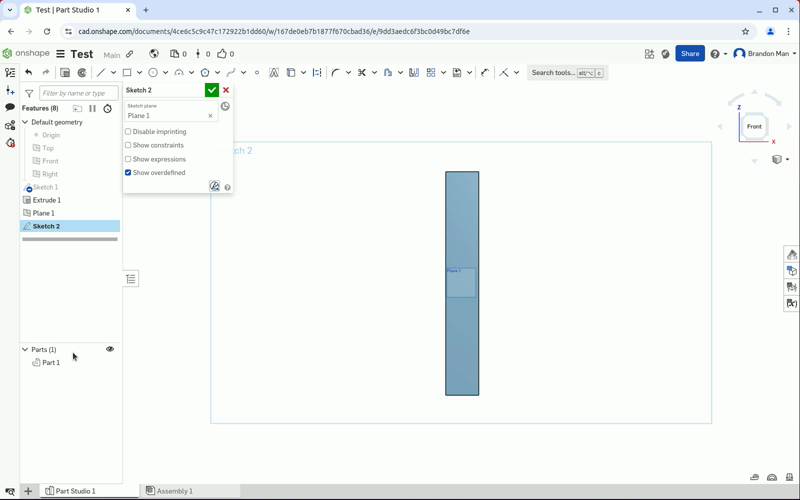
key(y)
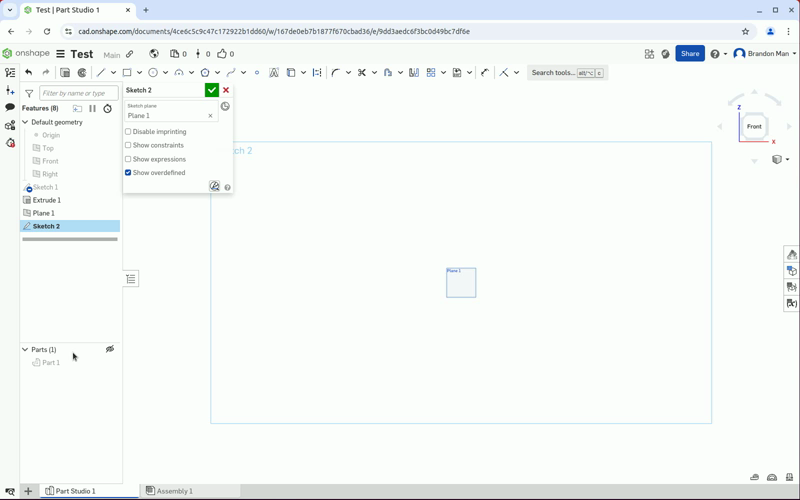
key(c)
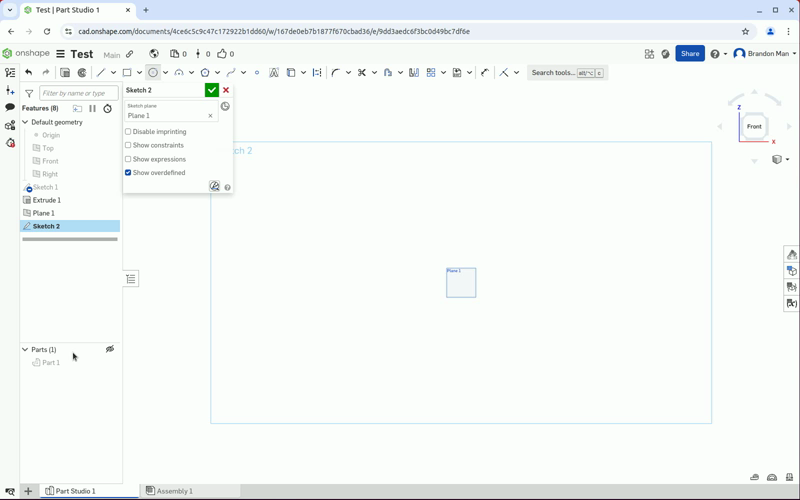
key_down(shift)
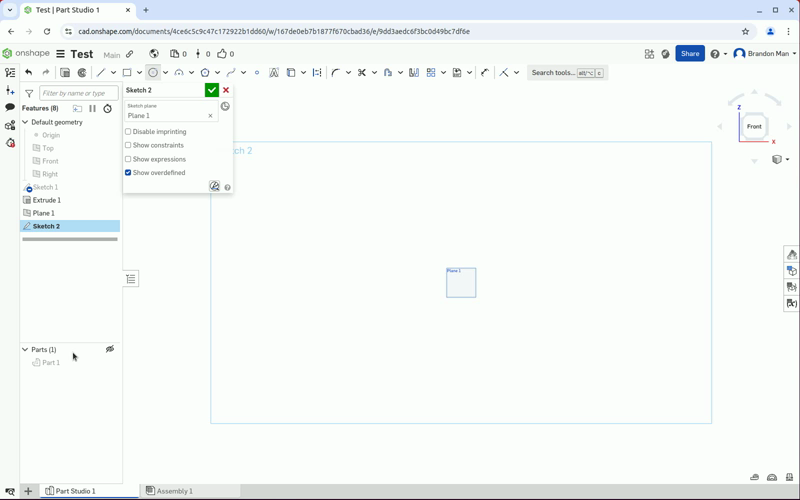
mouse_move(461, 226)
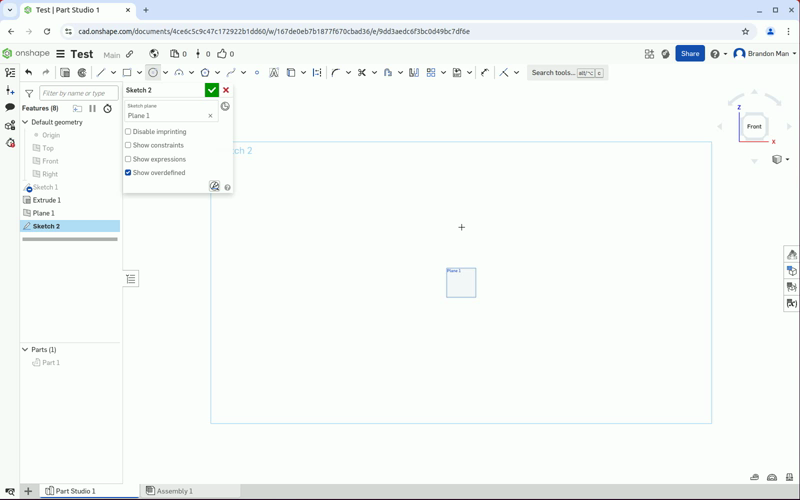
click(461, 226)
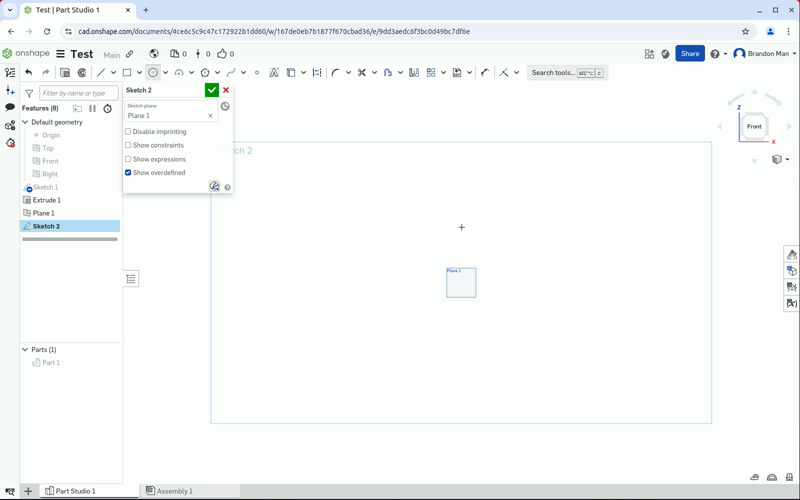
key_up(shift)
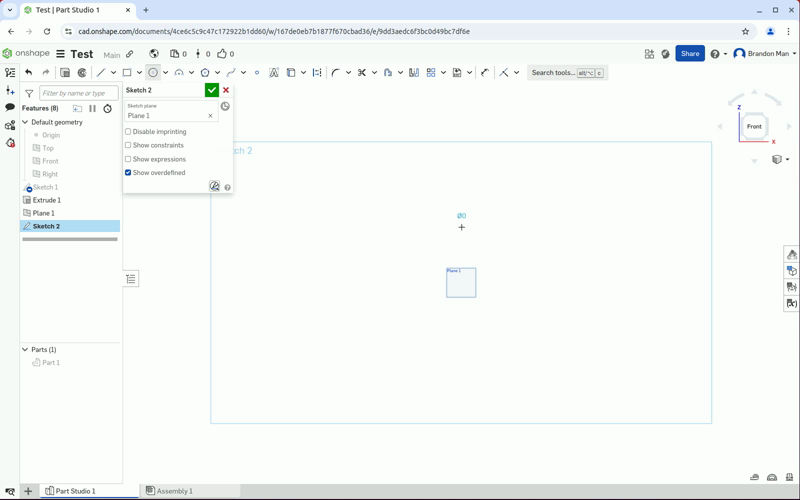
mouse_move(470, 226)
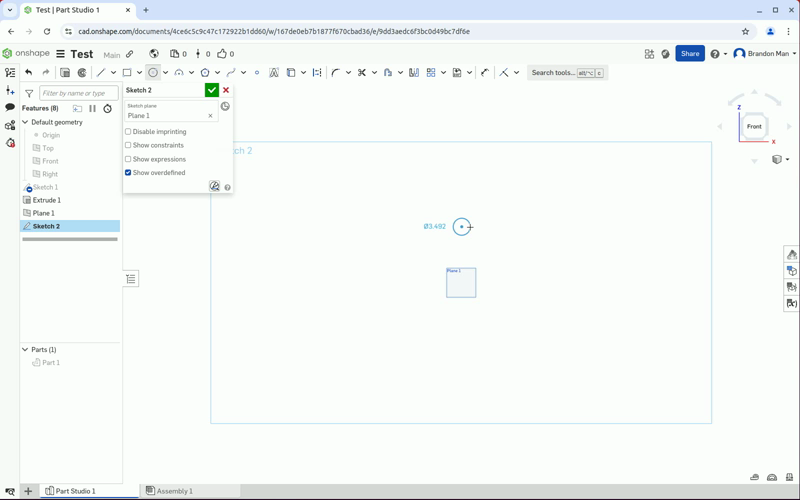
click(470, 226)
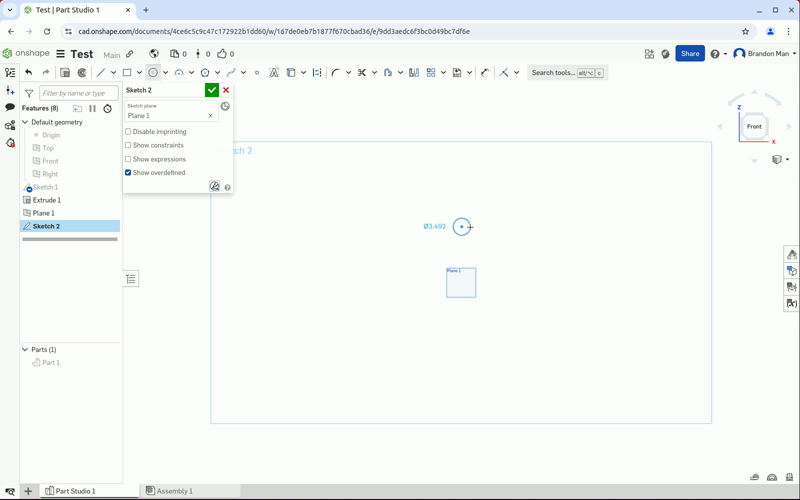
key(esc)
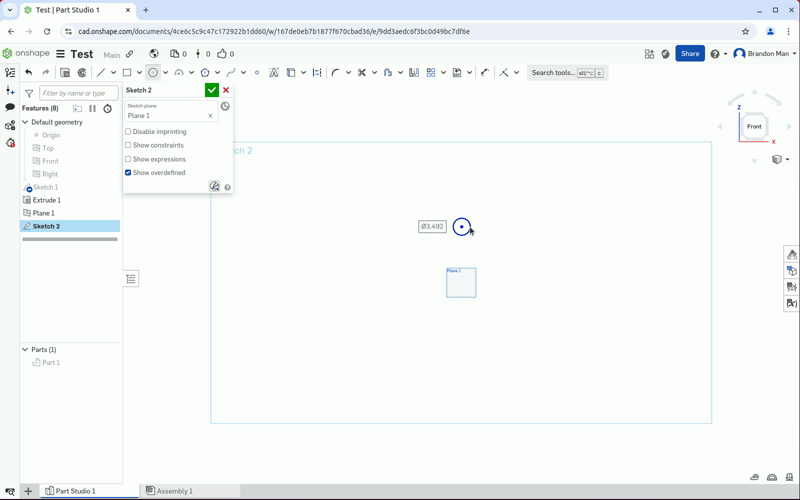
mouse_move(462, 224)
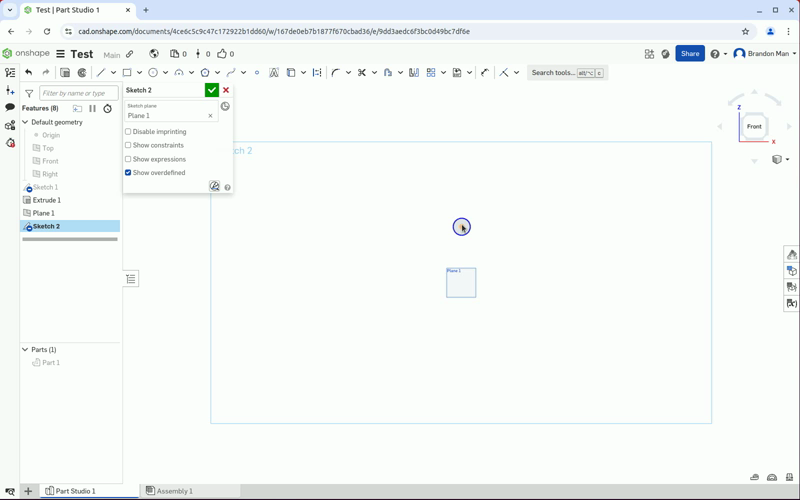
scroll(6)
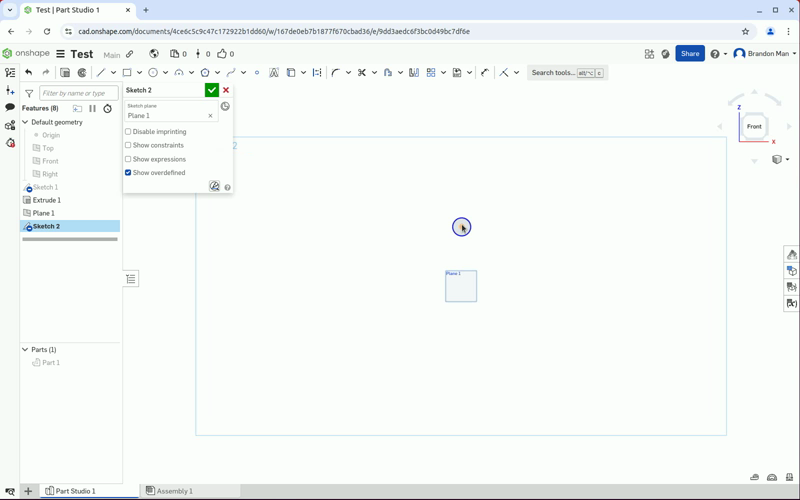
scroll(6)
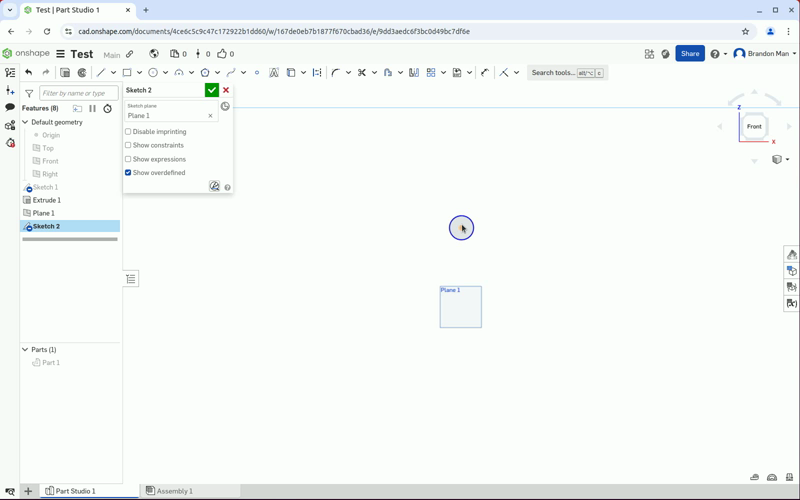
scroll(6)
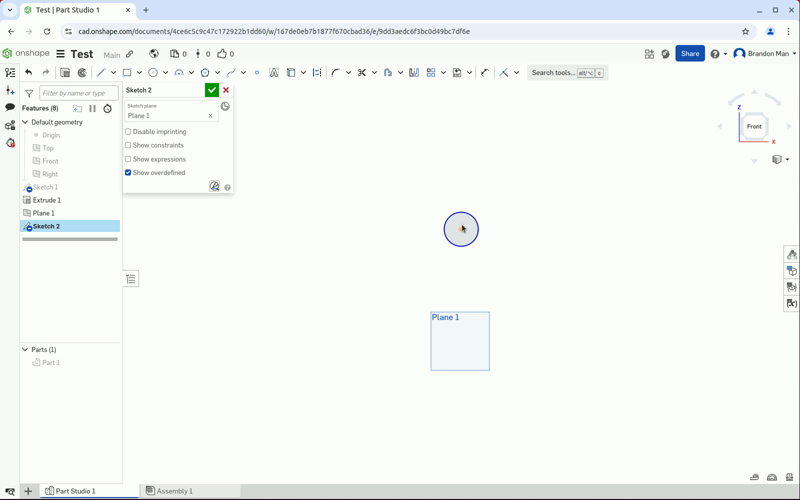
scroll(6)
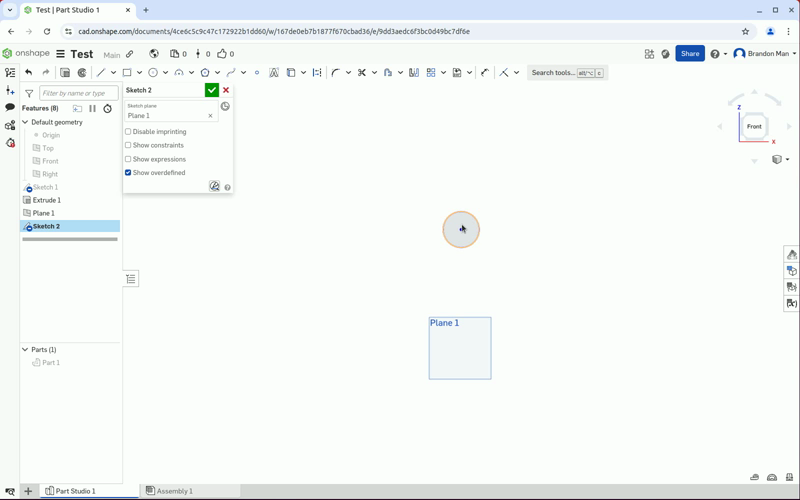
scroll(6)
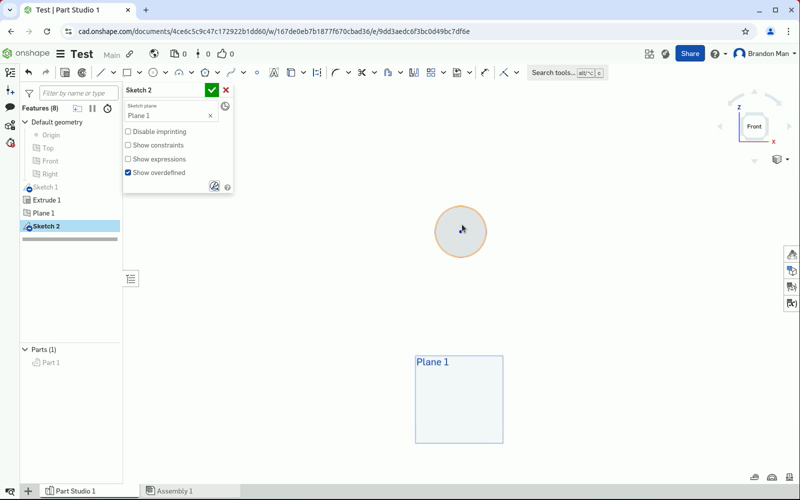
scroll(6)
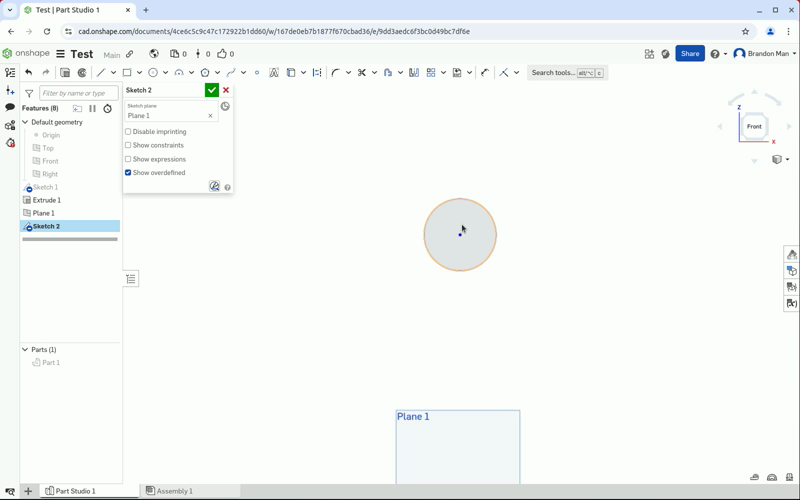
scroll(6)
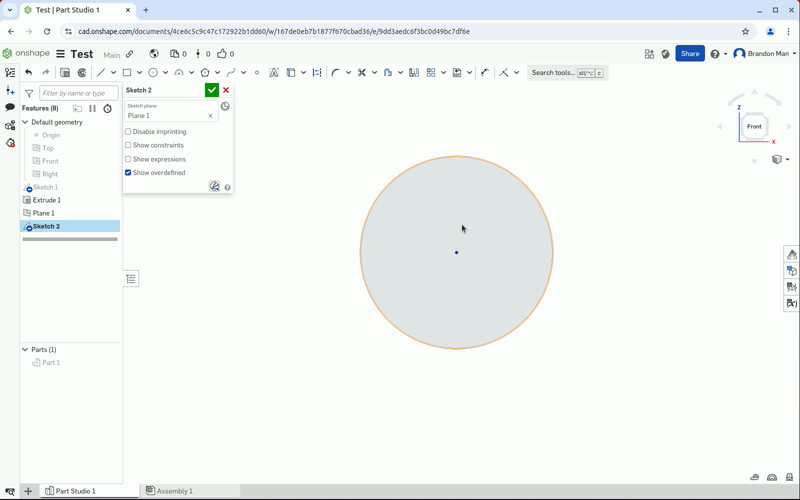
click(462, 224)
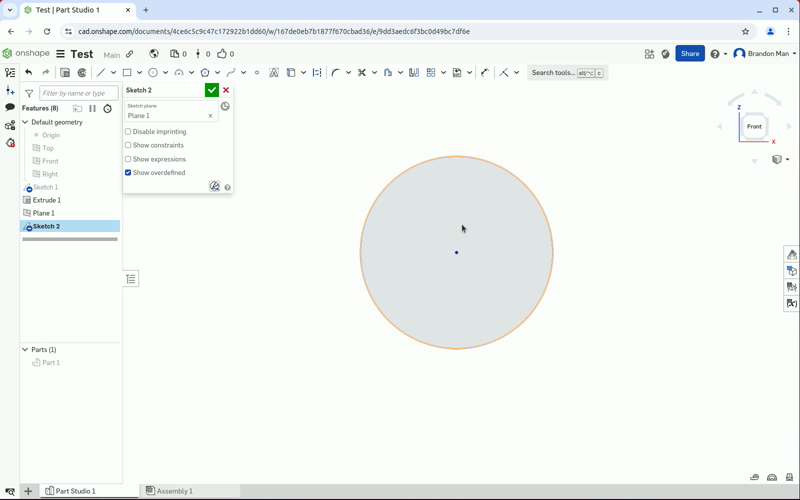
scroll(-6)
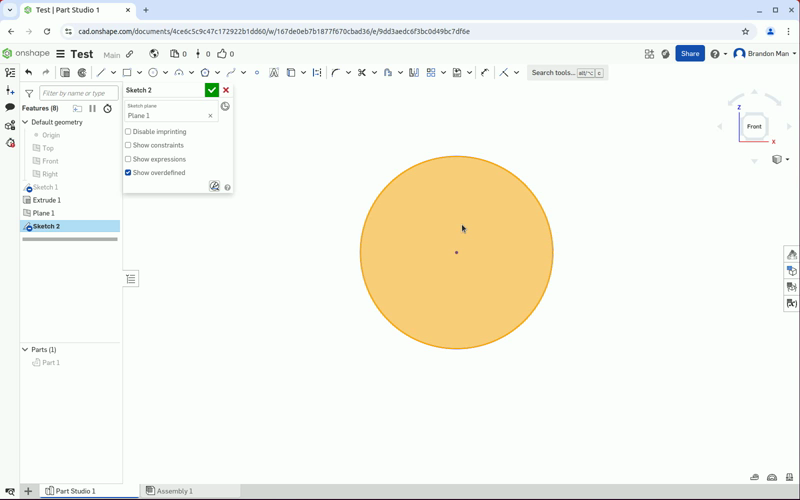
scroll(-6)
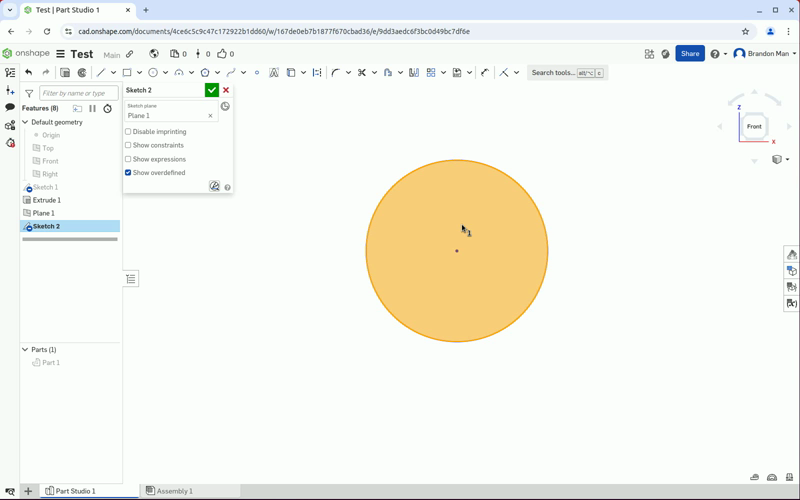
scroll(-6)
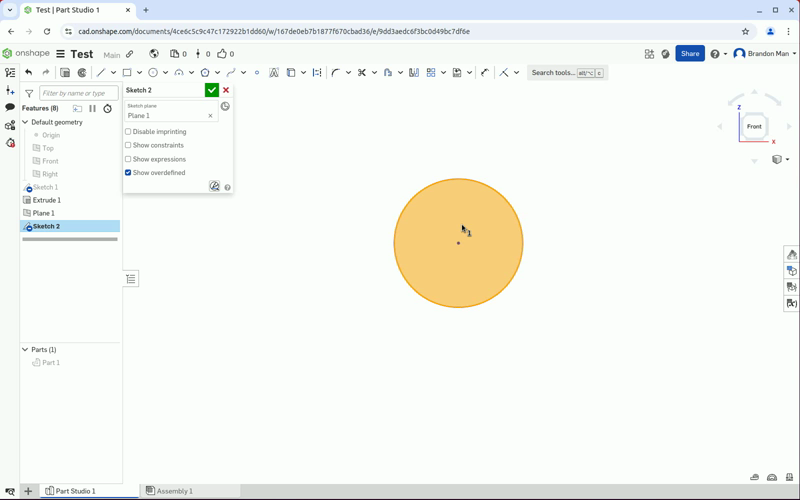
scroll(-6)
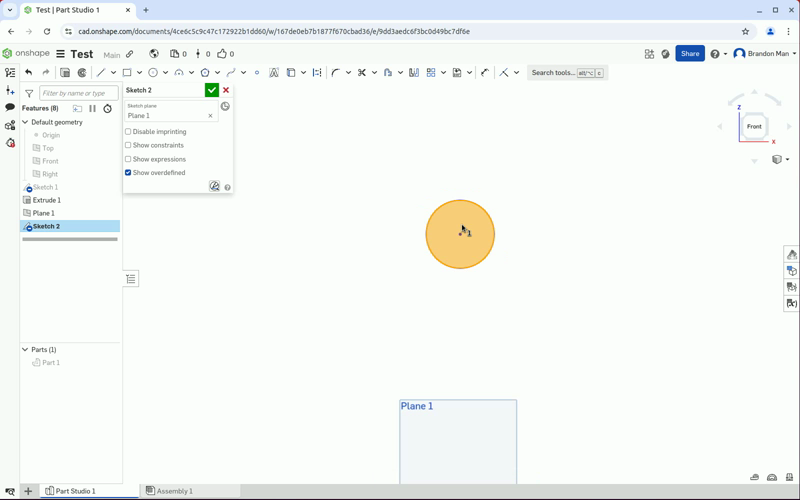
scroll(-6)
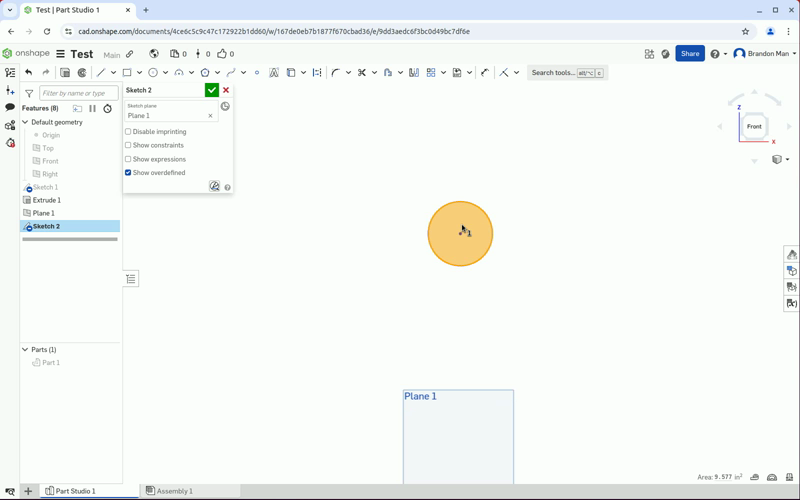
scroll(-6)
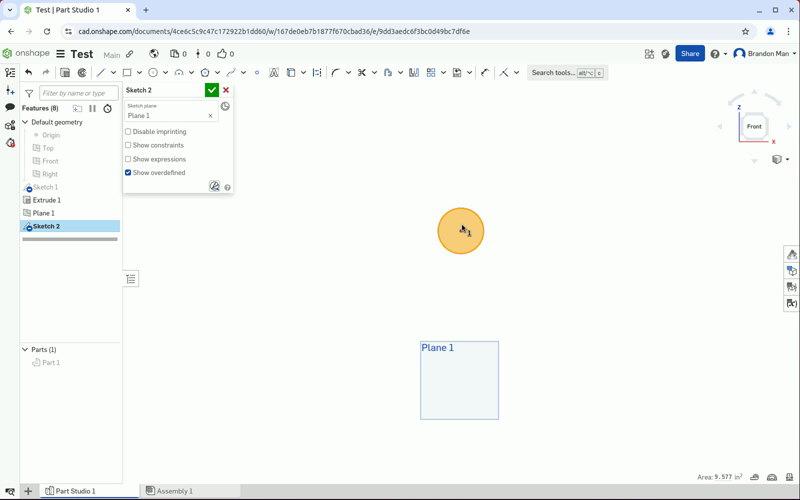
scroll(-6)
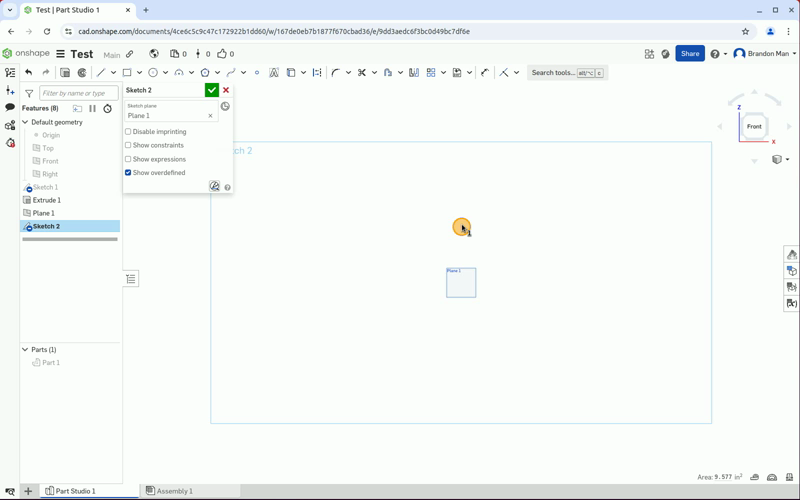
mouse_move(73, 352)
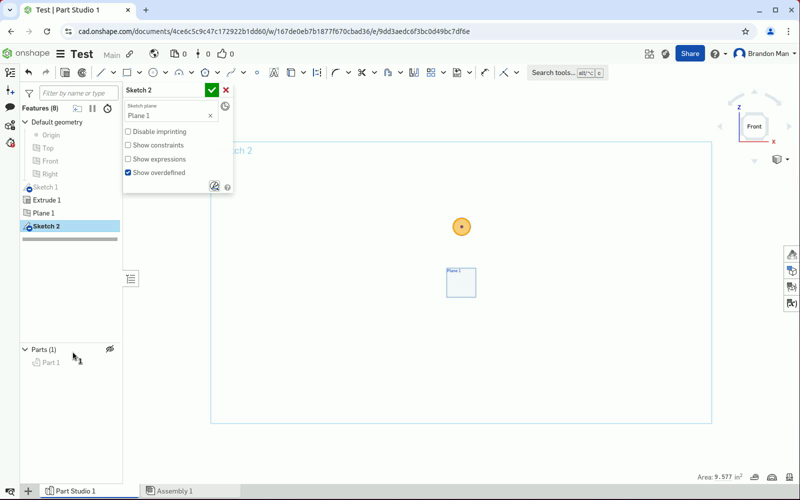
key(shift+y)
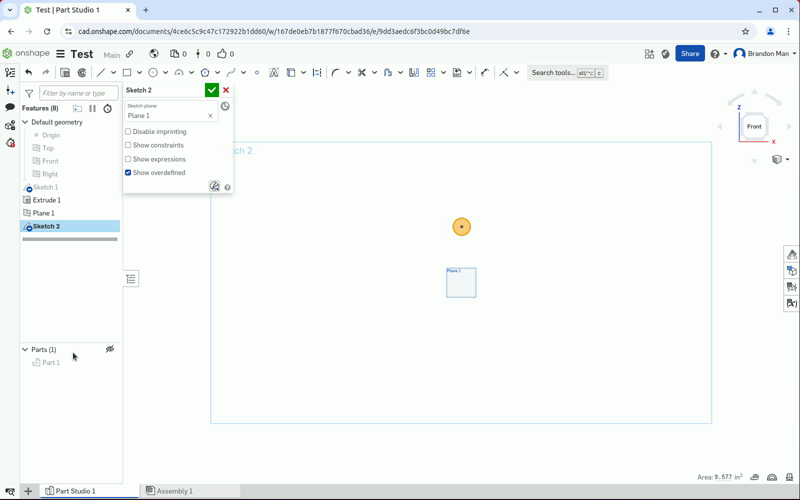
key(shift+e)
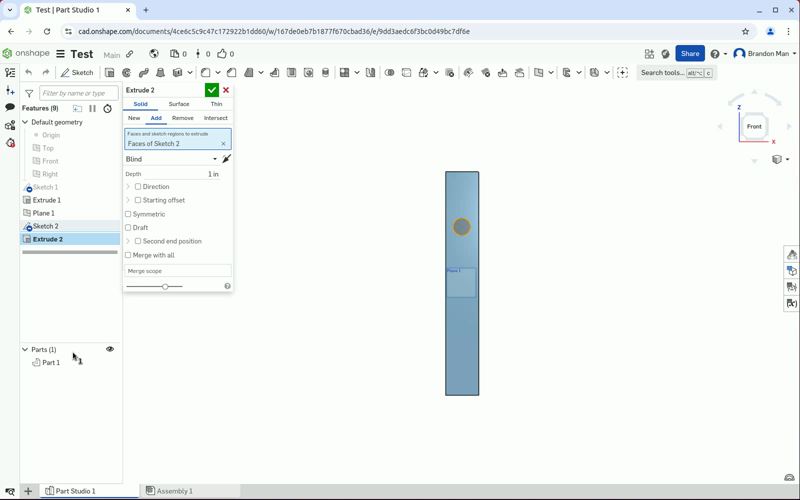
mouse_move(143, 106)
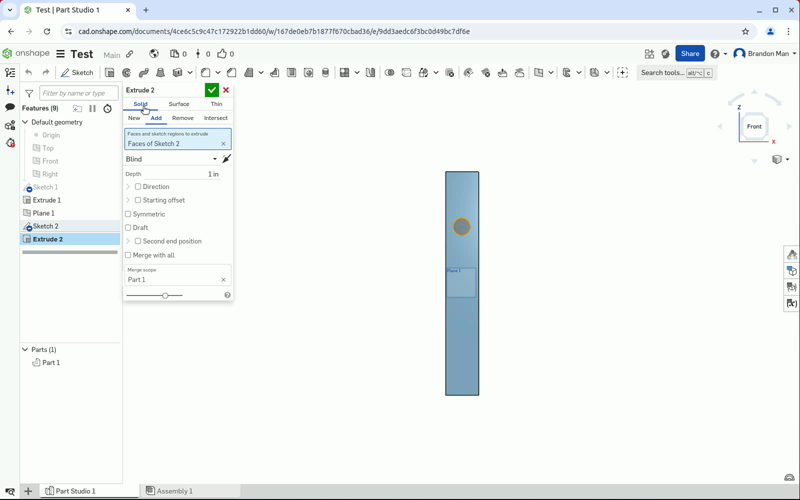
click(143, 106)
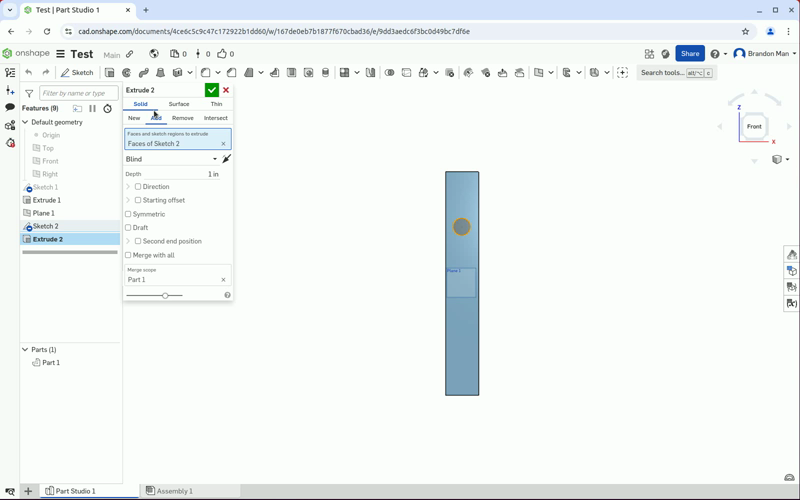
mouse_move(186, 120)
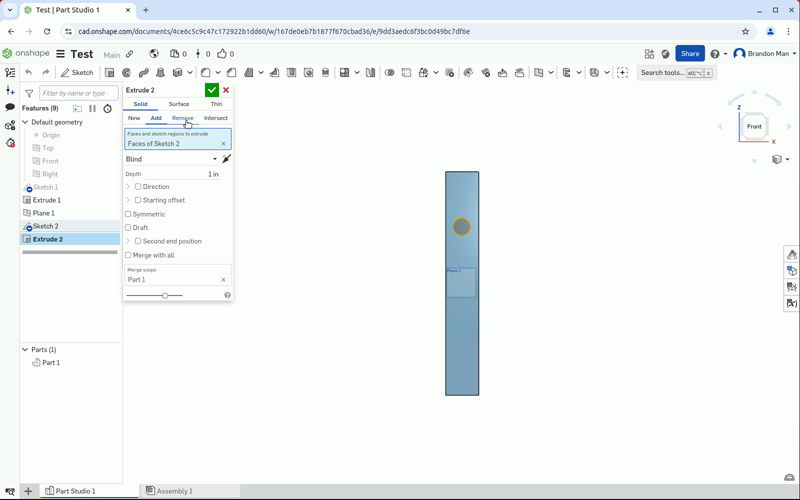
click(186, 120)
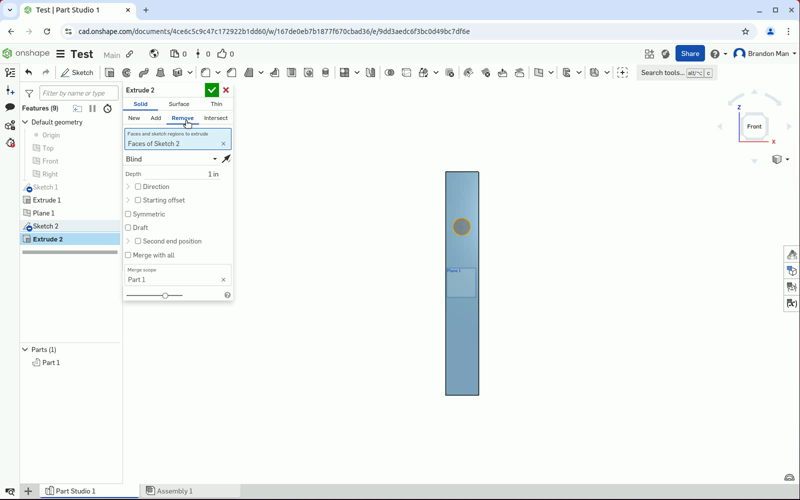
key(tab, 4)
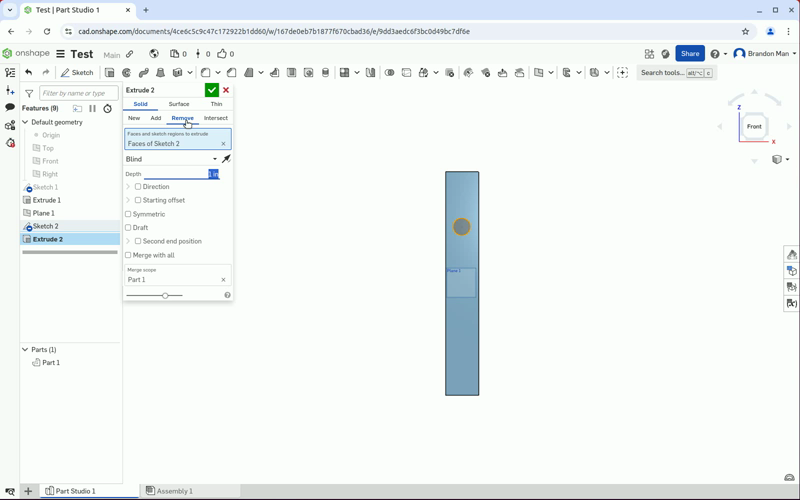
text(7.703)
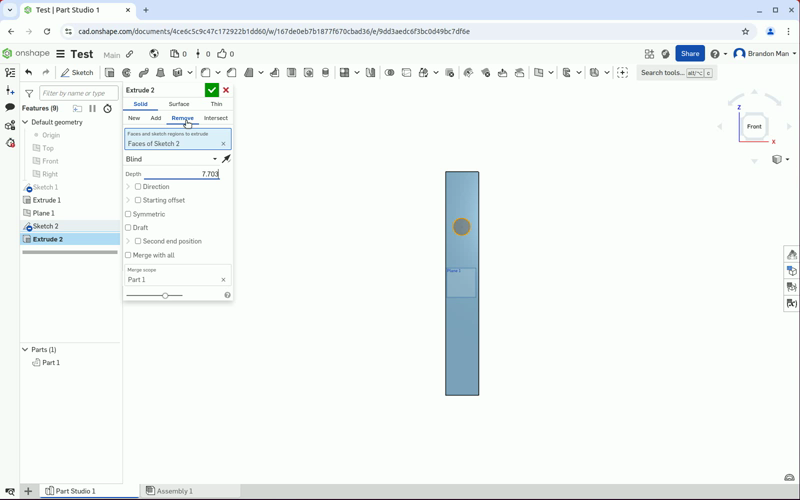
key(tab, 6)
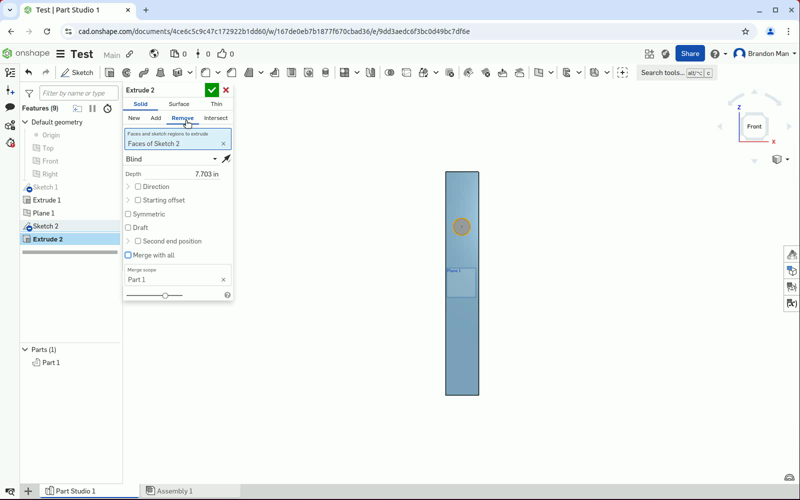
key(space)
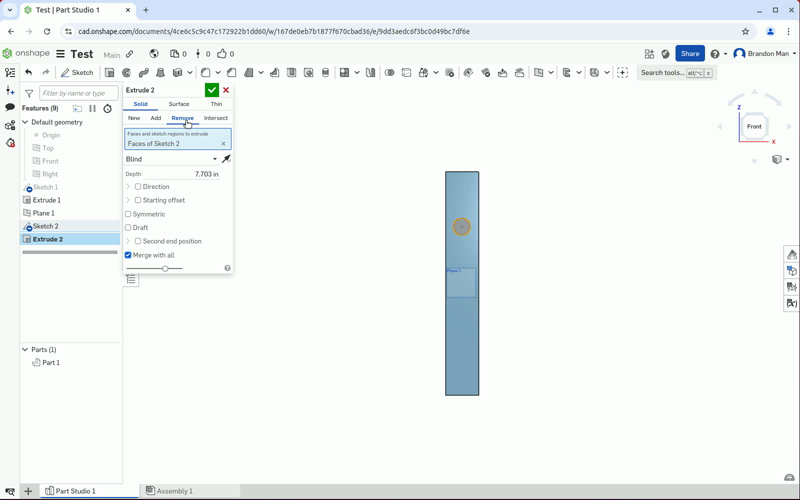
key(enter)
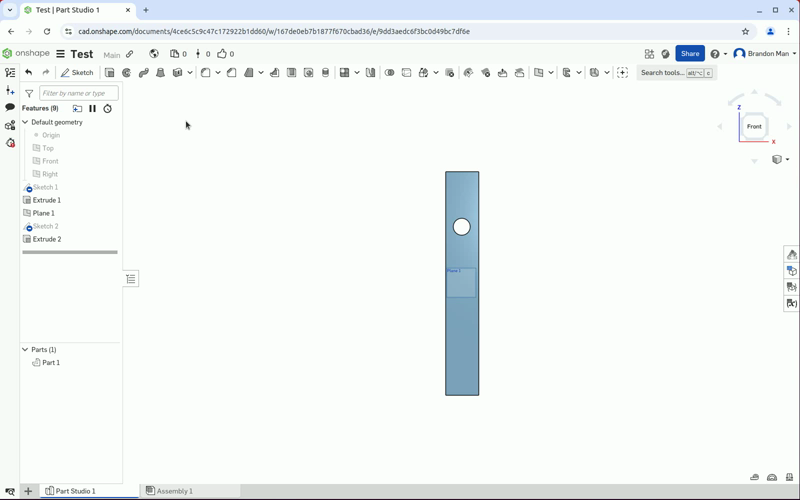
key(shift+h)
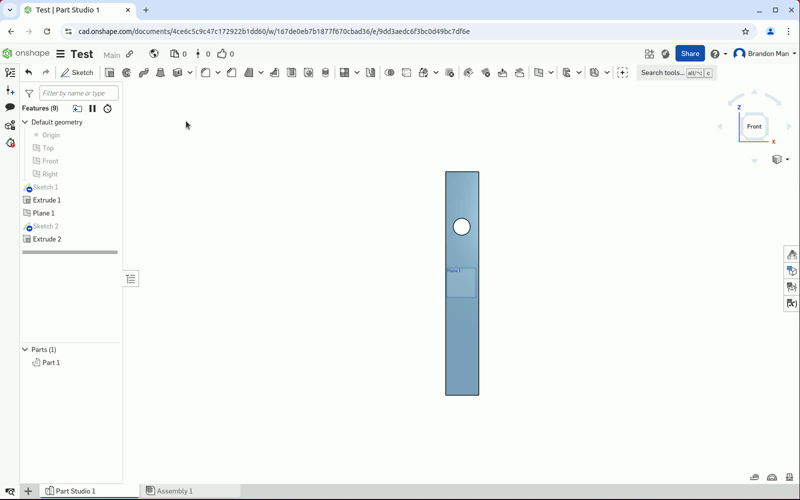
key(shift+h)
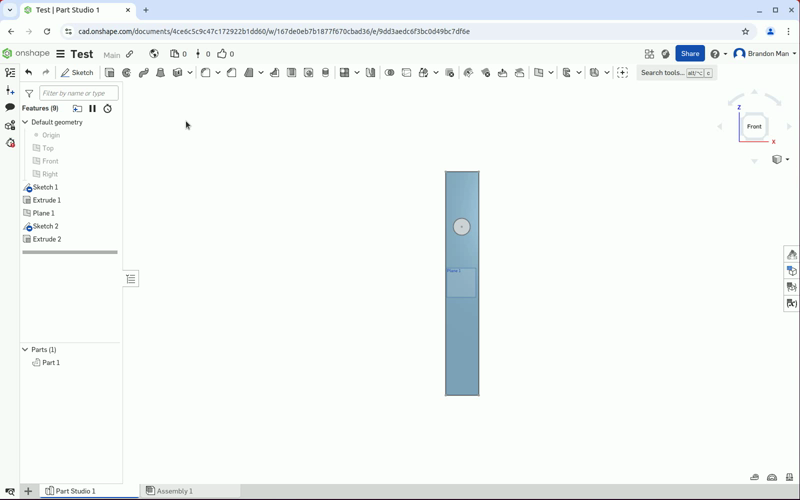
key(shift+7)
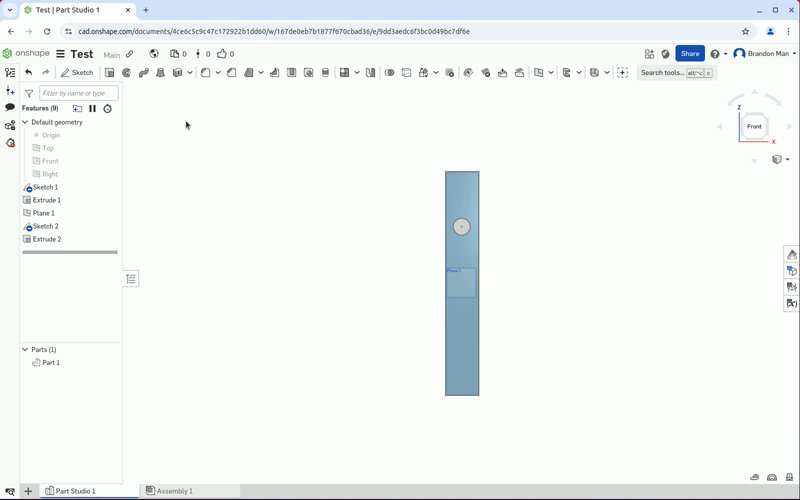
key(left, 2)
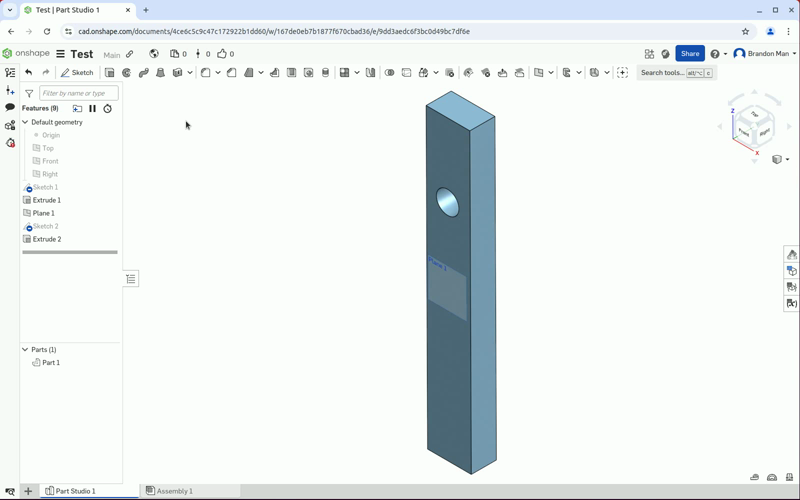
key(down, 2)
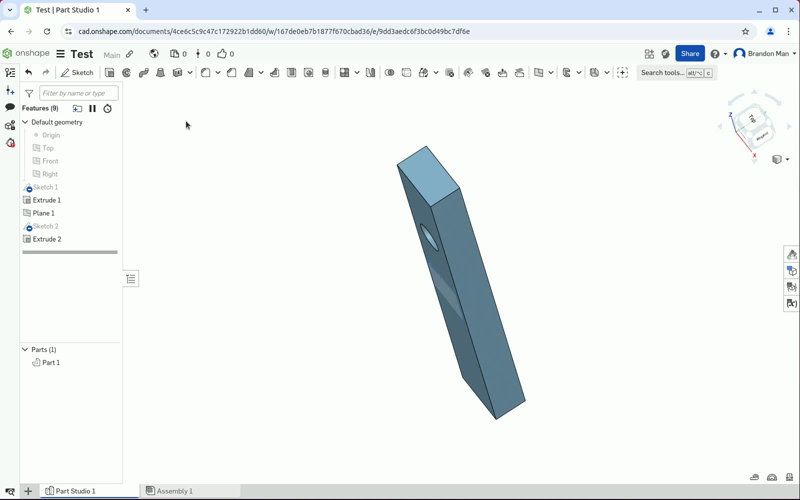
key(up, 2)
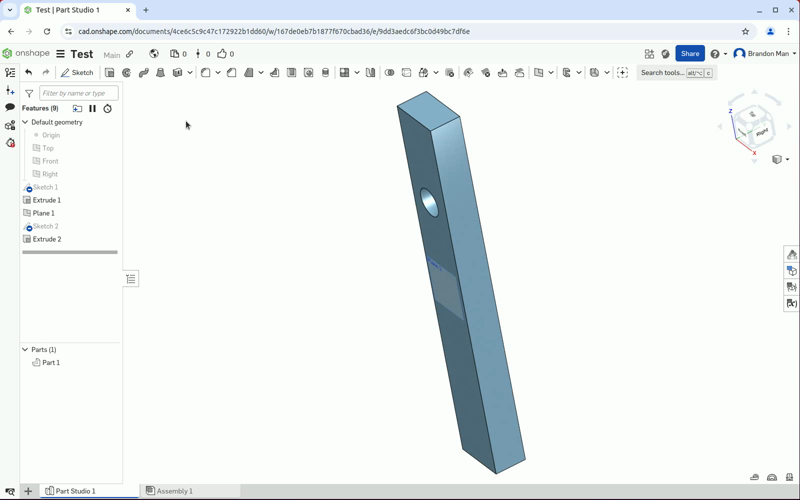
key(right, 2)
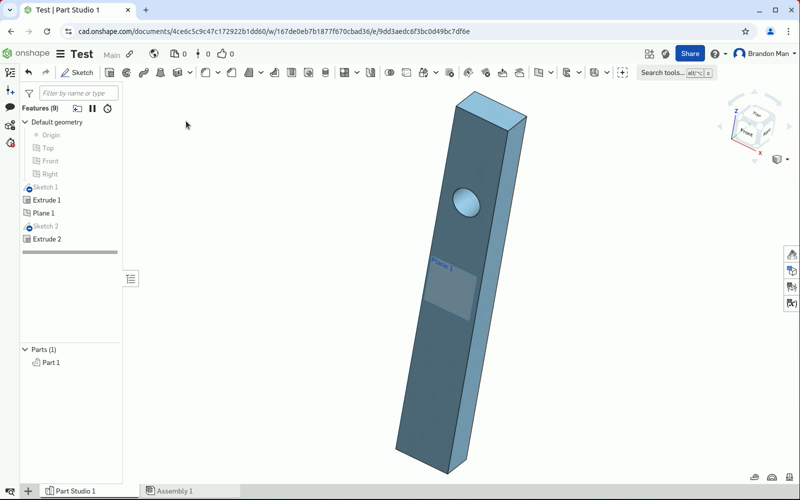
mouse_move(73, 189)
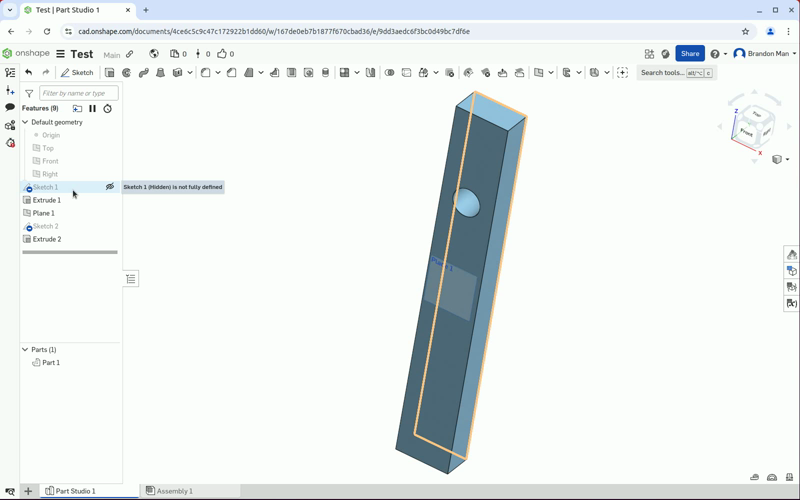
click(73, 189)